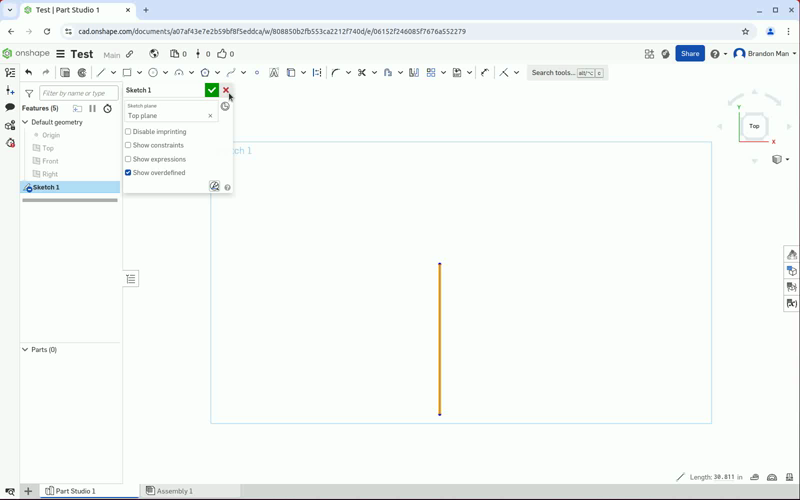
key(shift+h)
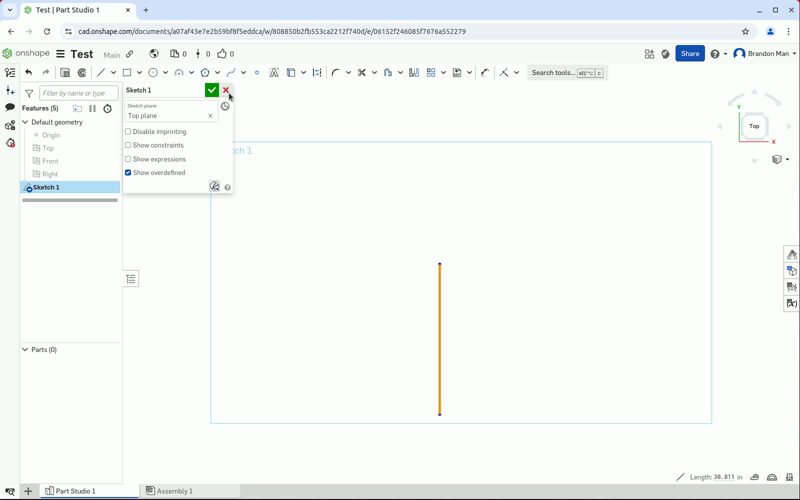
key(shift+s)
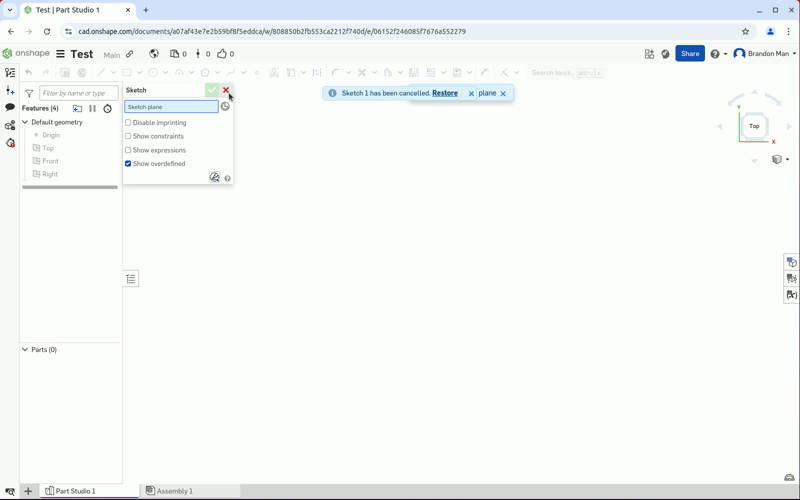
mouse_move(73, 150)
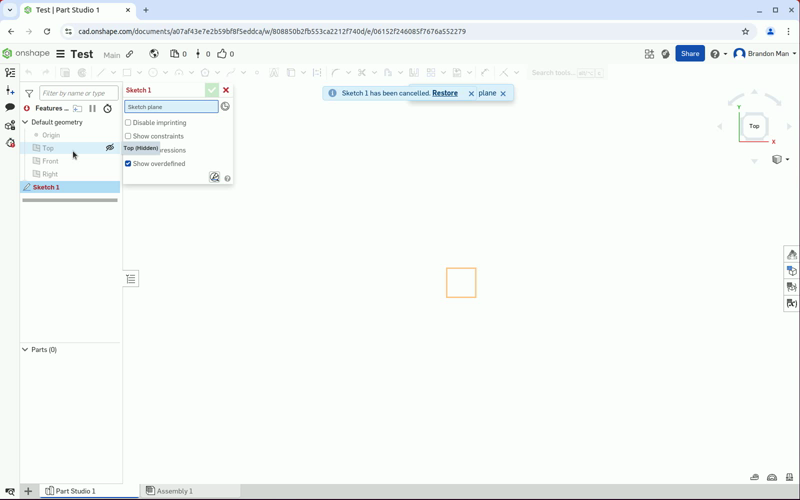
click(73, 150)
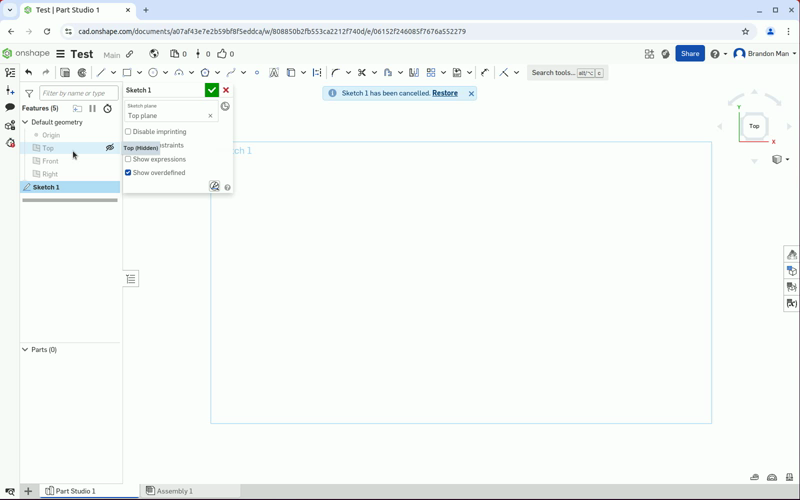
mouse_move(73, 352)
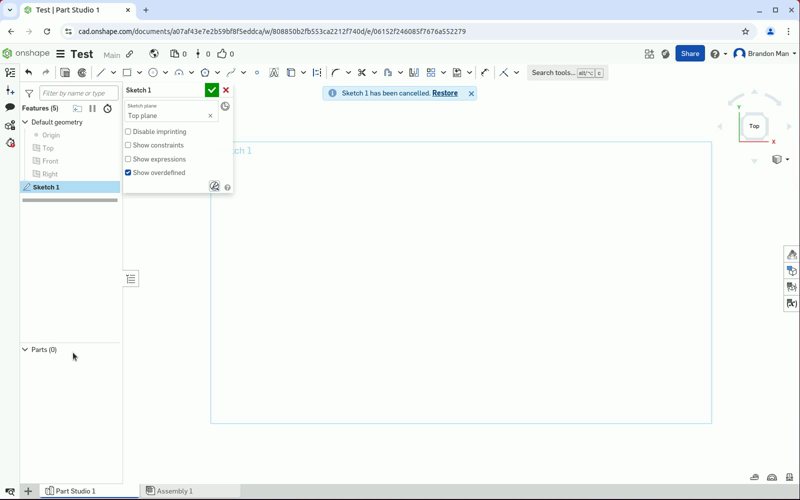
key(y)
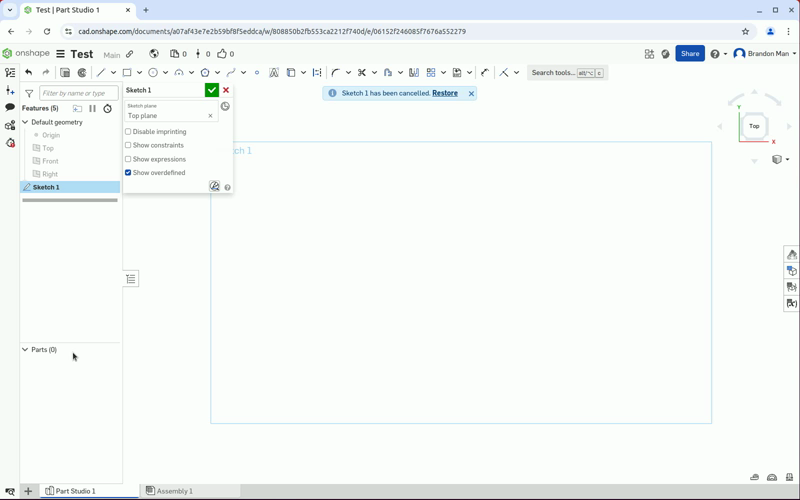
key(c)
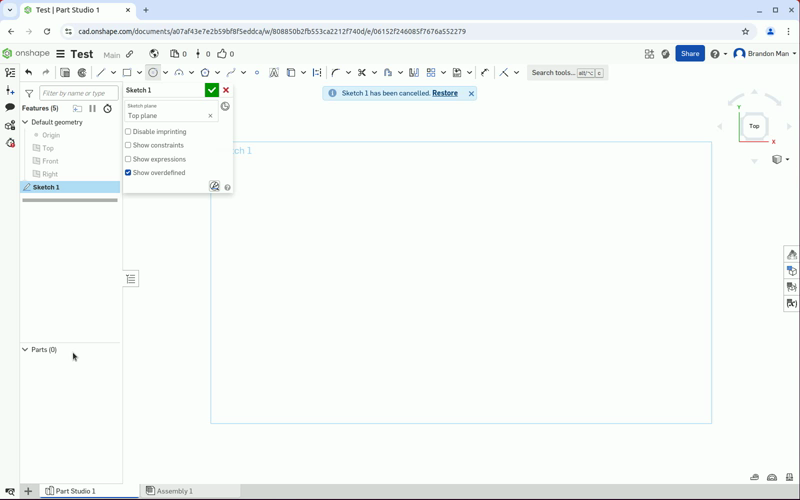
key_down(shift)
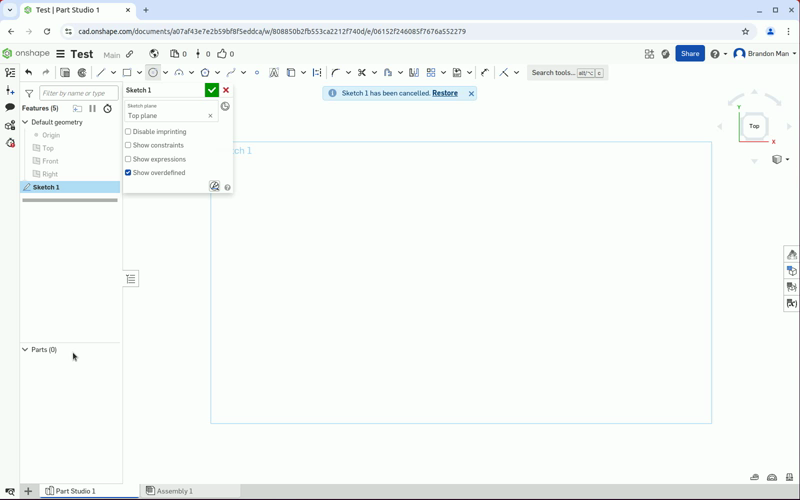
mouse_move(565, 282)
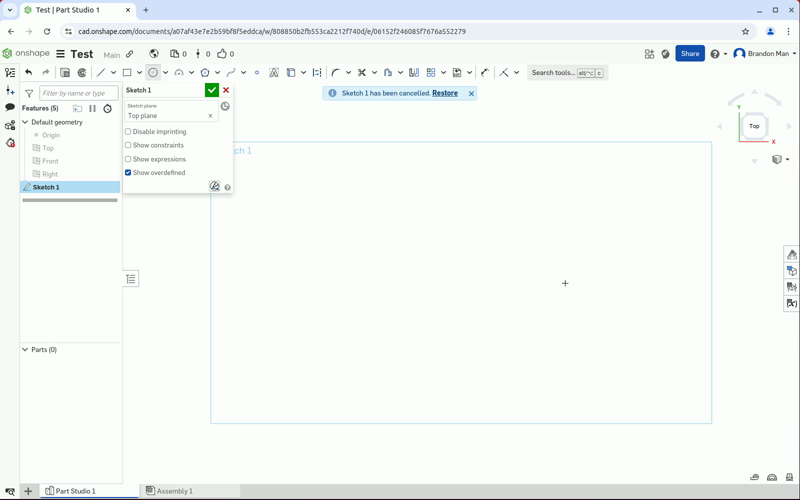
click(565, 282)
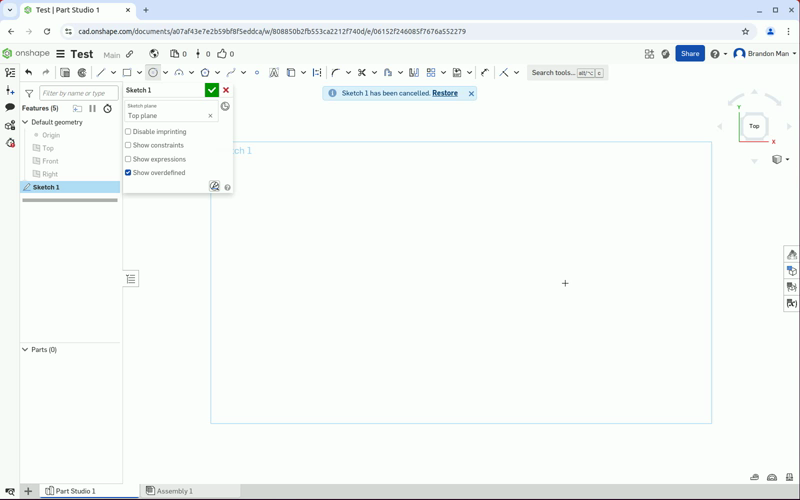
key_up(shift)
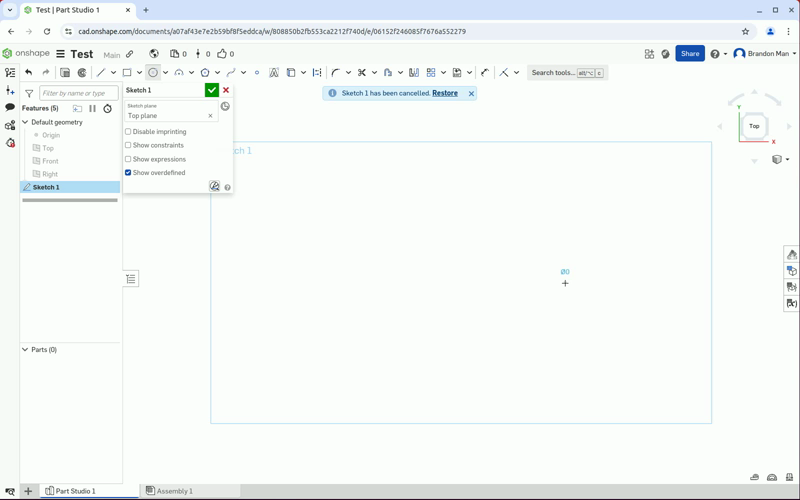
mouse_move(570, 282)
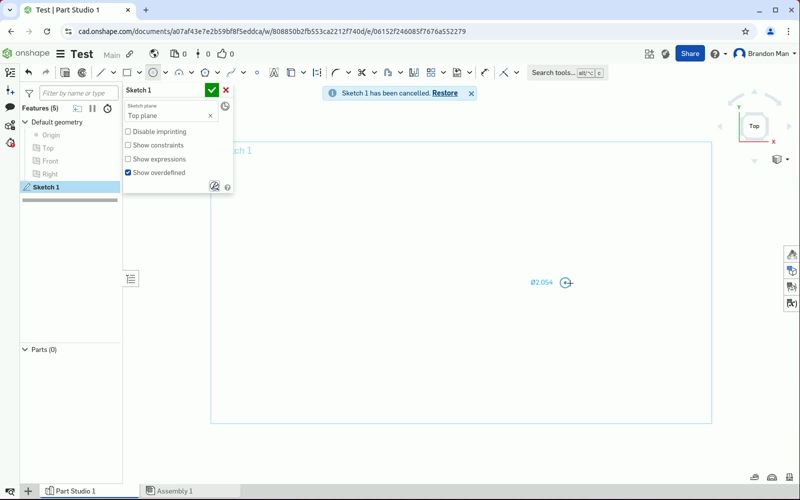
click(570, 282)
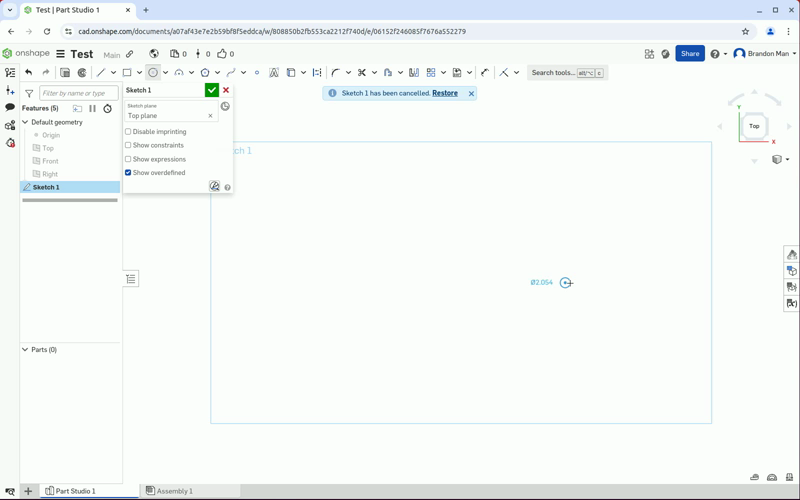
key(esc)
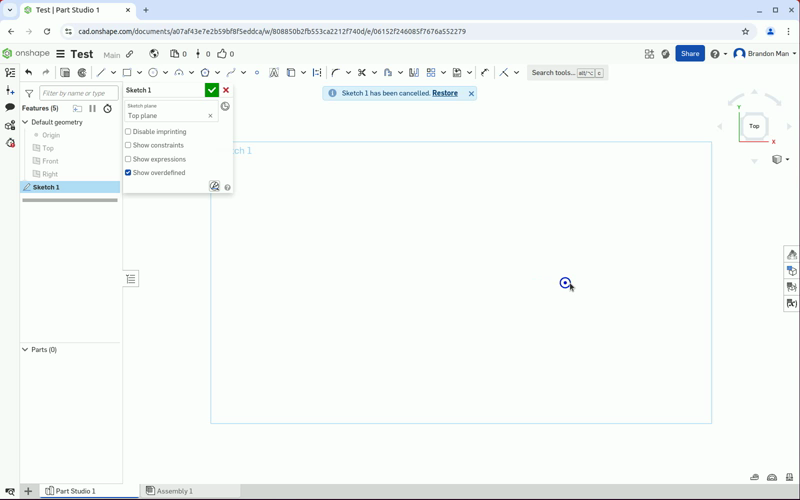
key(c)
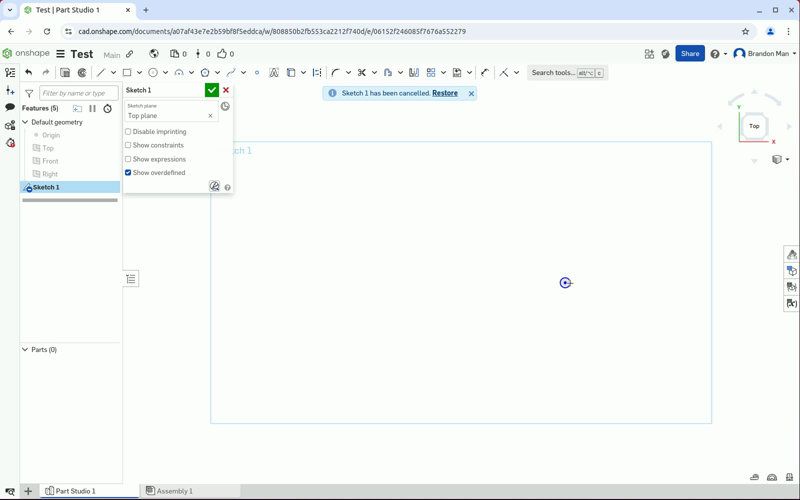
key_down(shift)
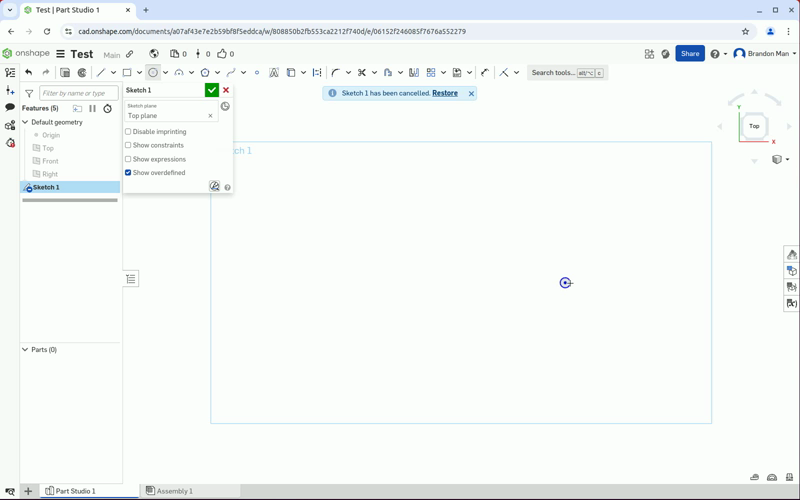
mouse_move(565, 282)
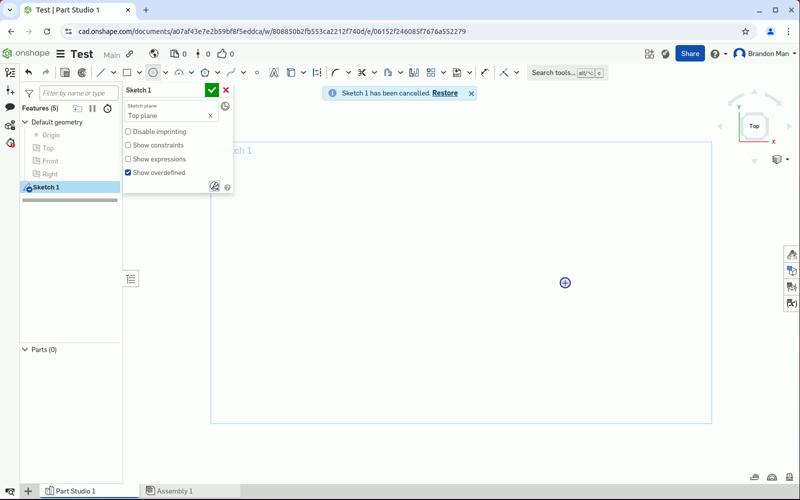
click(565, 282)
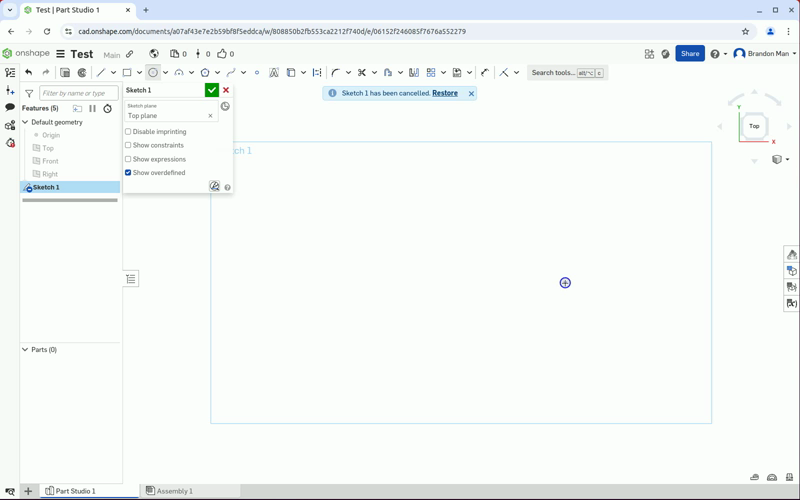
key_up(shift)
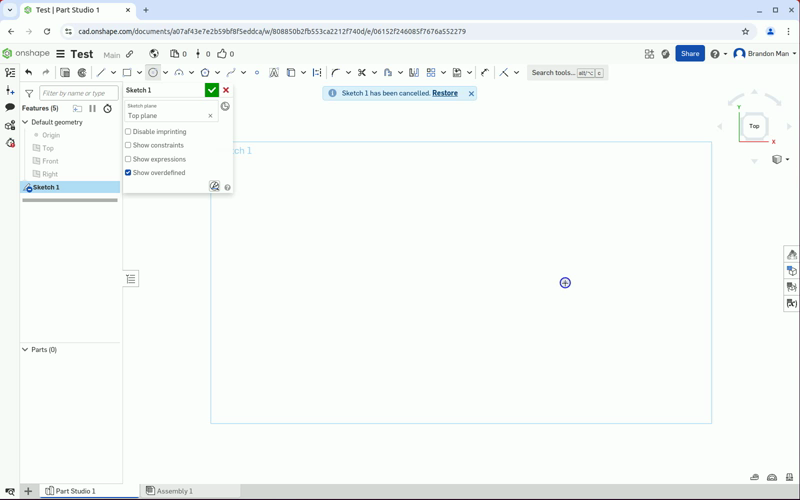
mouse_move(567, 282)
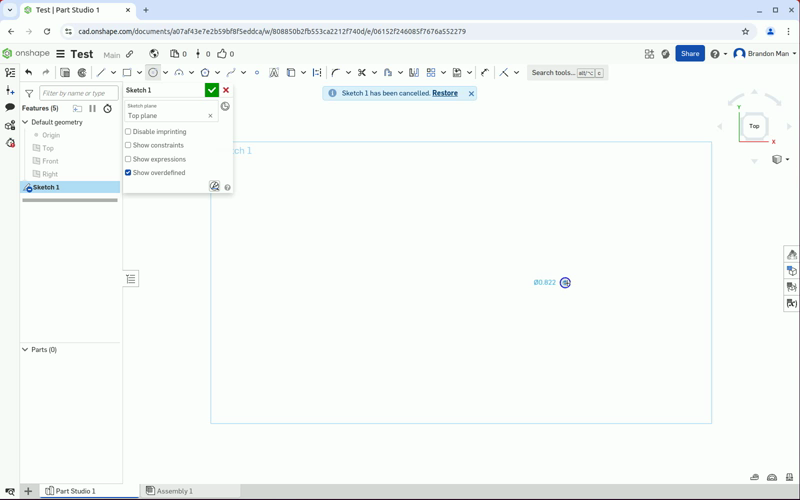
scroll(6)
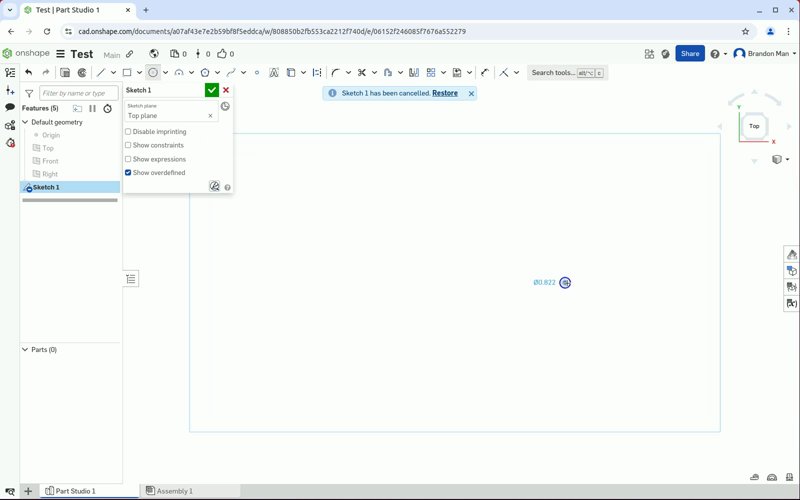
scroll(6)
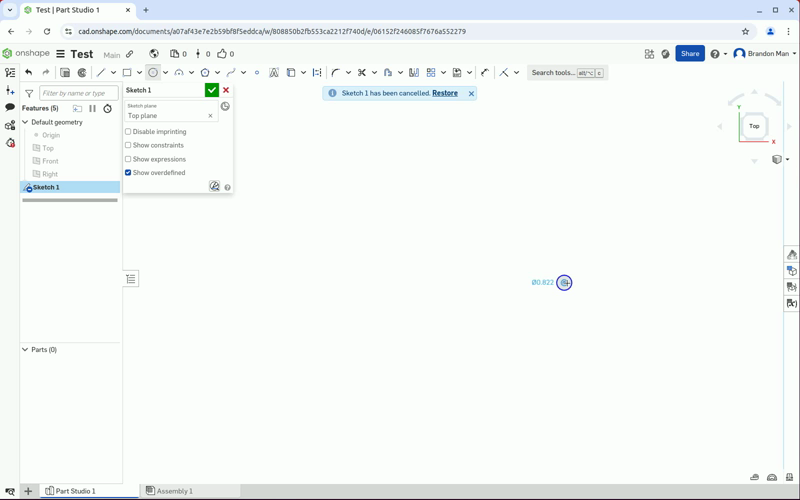
scroll(6)
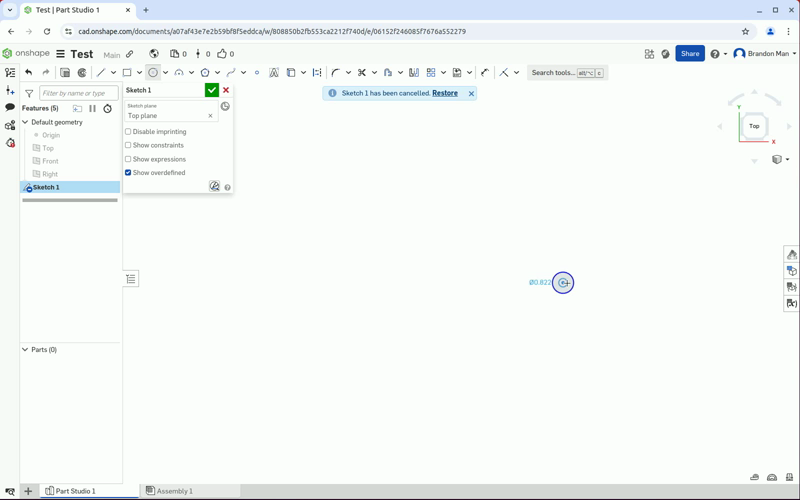
scroll(6)
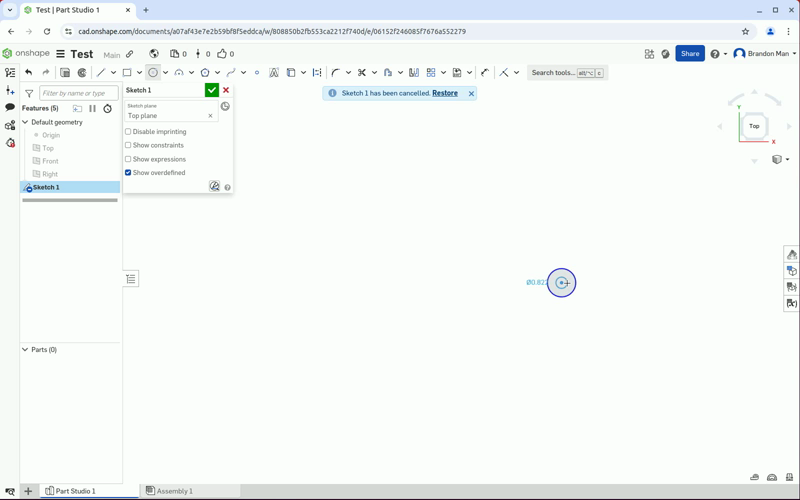
scroll(6)
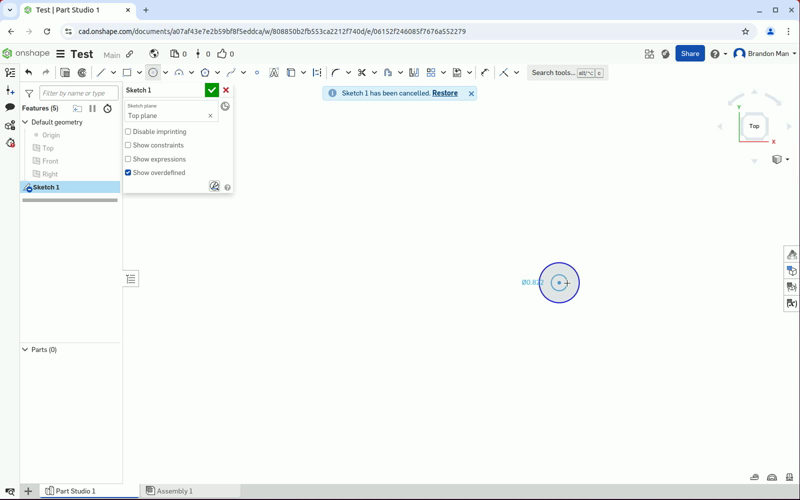
scroll(6)
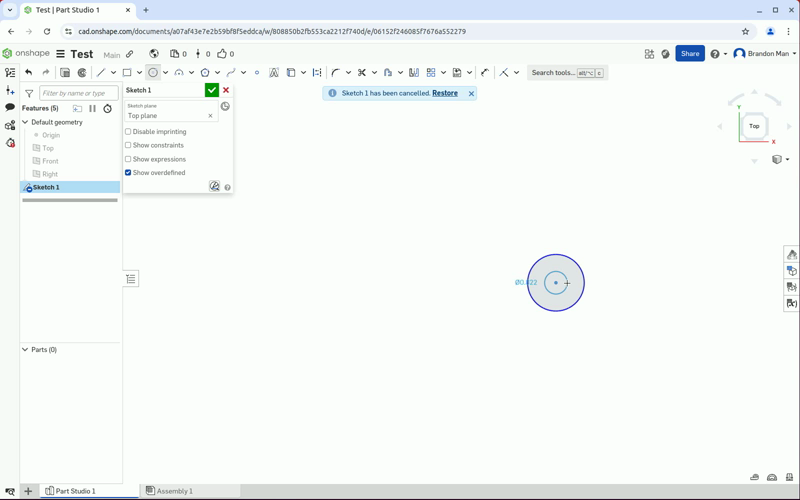
scroll(6)
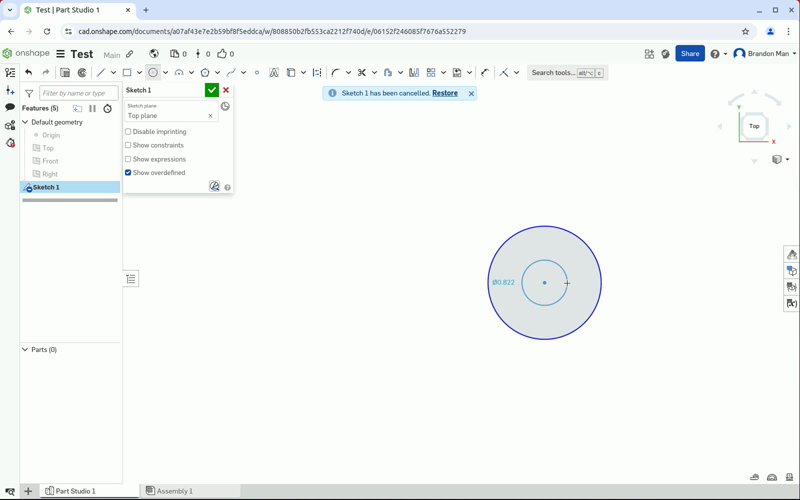
click(567, 282)
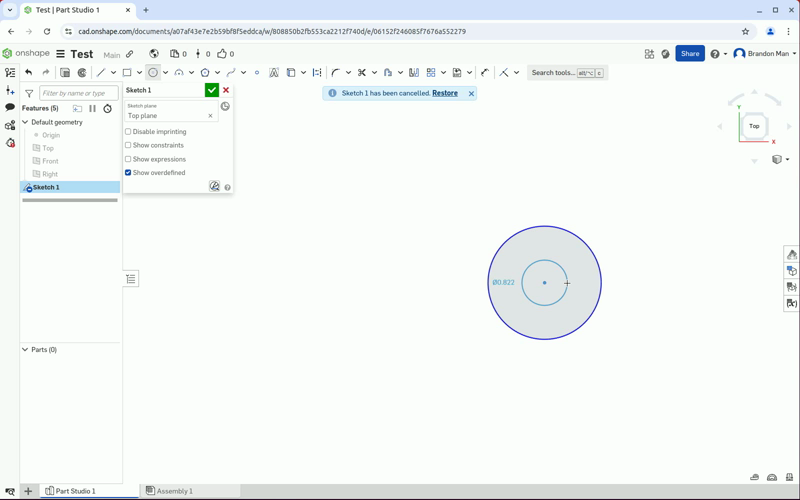
scroll(-6)
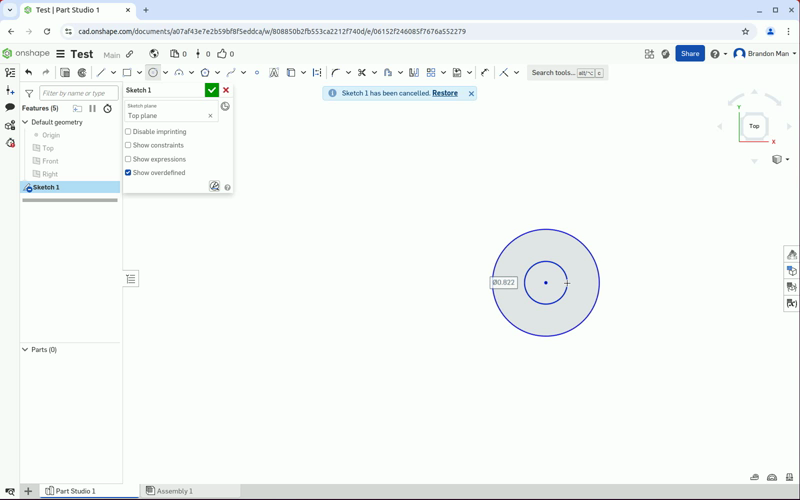
scroll(-6)
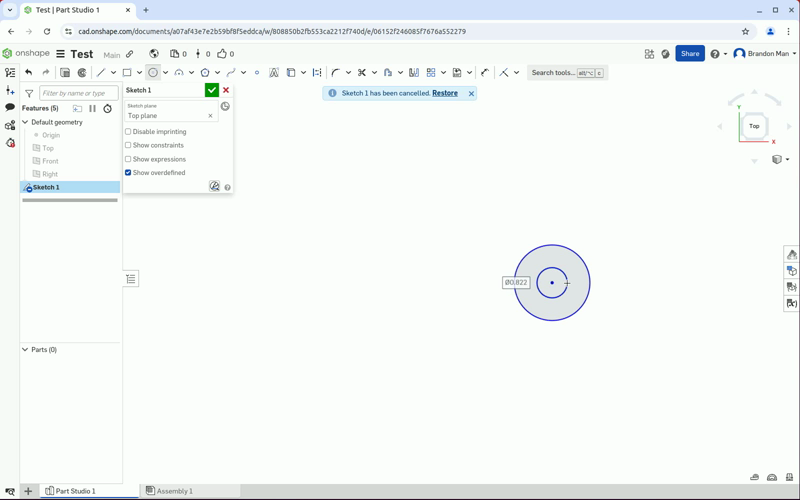
scroll(-6)
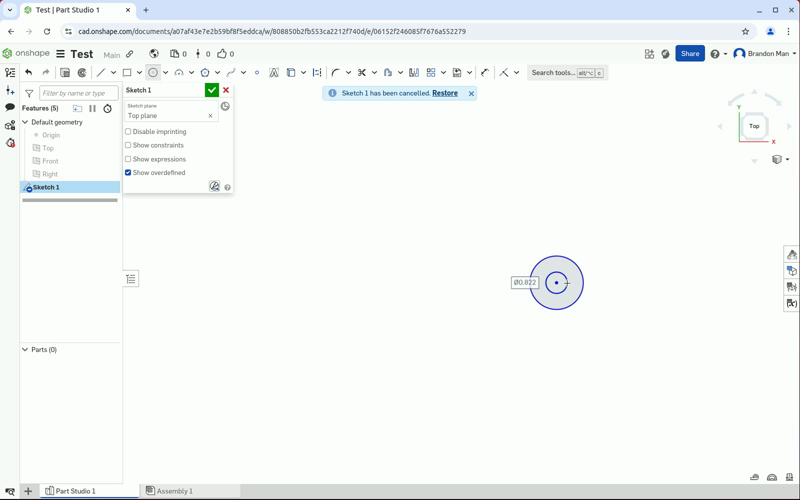
scroll(-6)
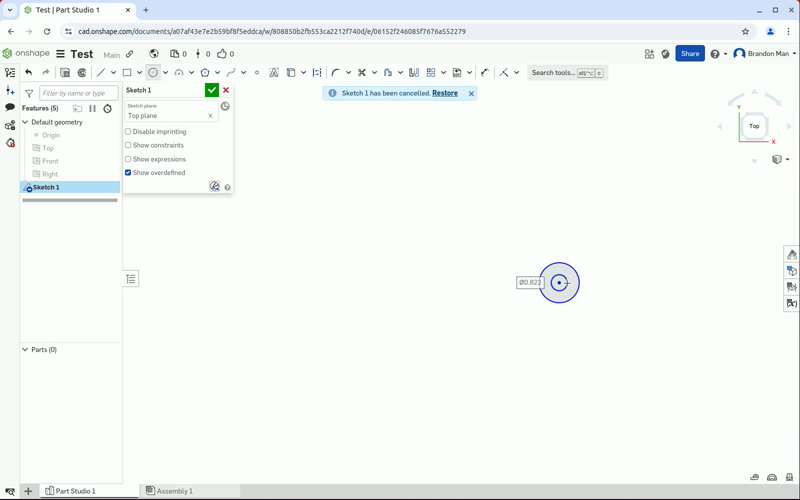
scroll(-6)
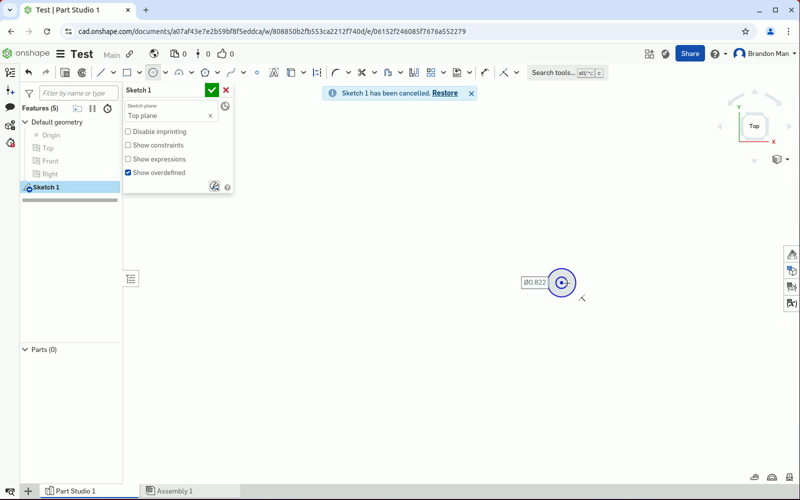
scroll(-6)
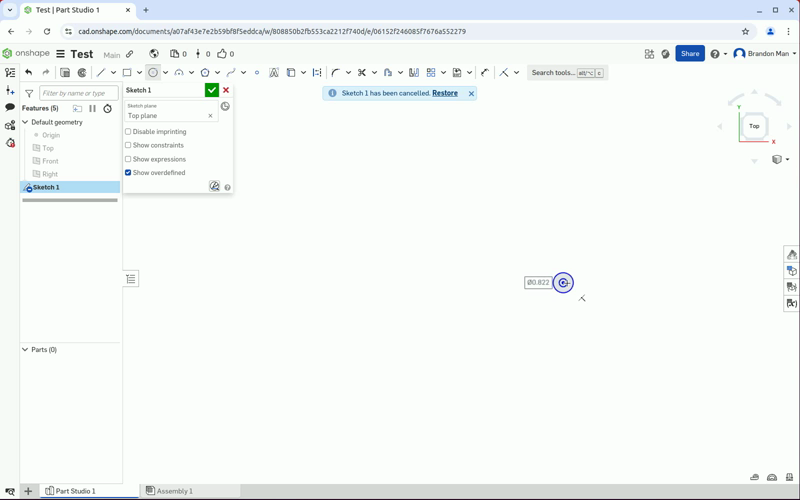
scroll(-6)
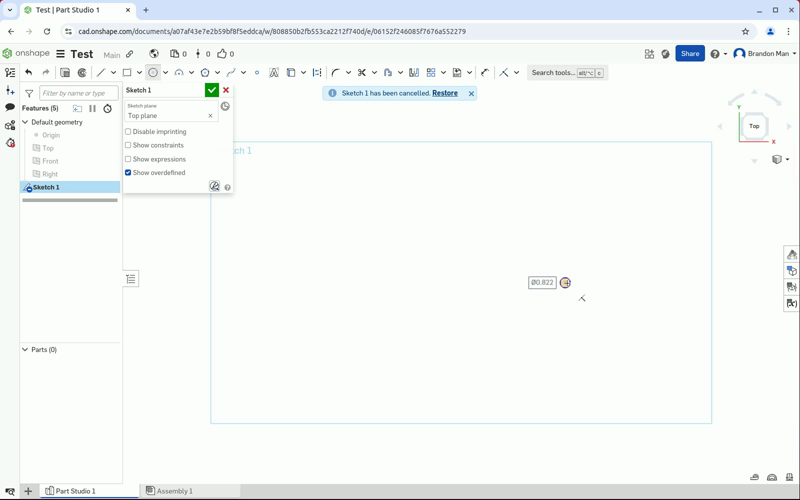
key(esc)
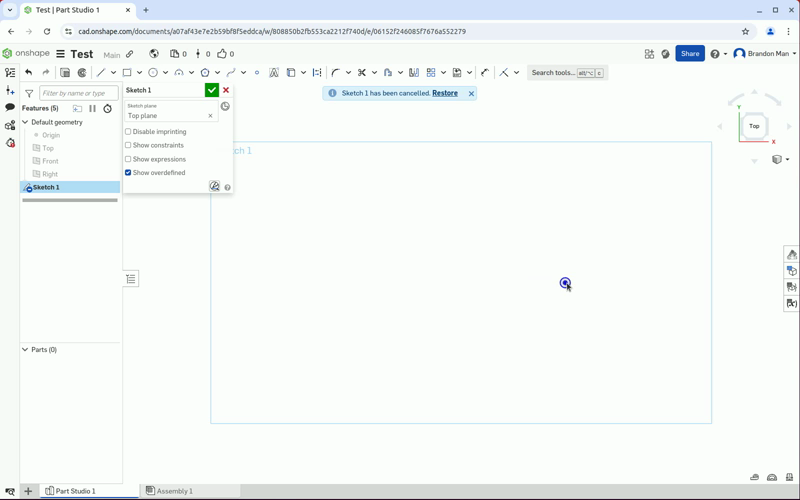
mouse_move(569, 282)
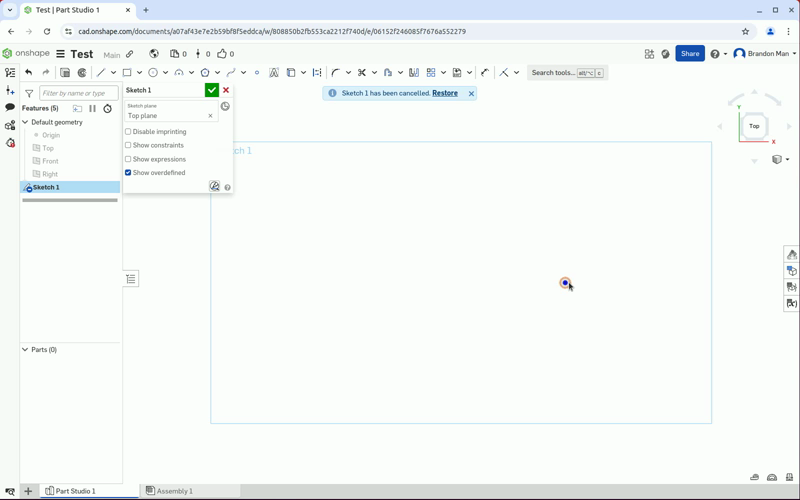
scroll(6)
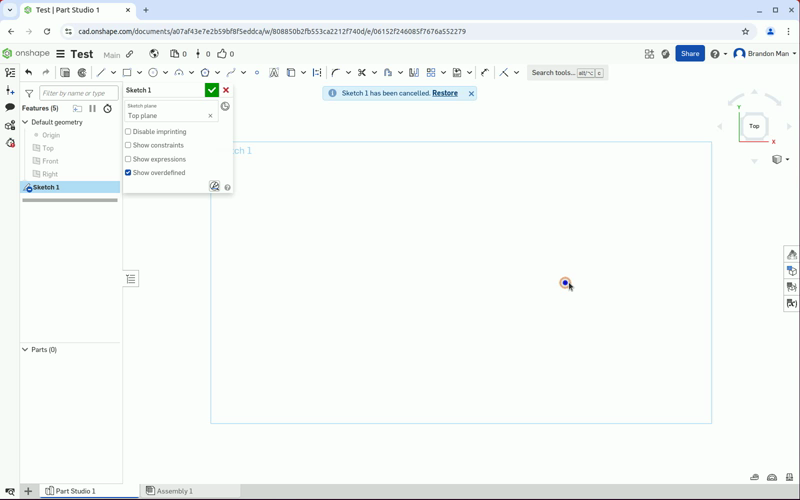
scroll(6)
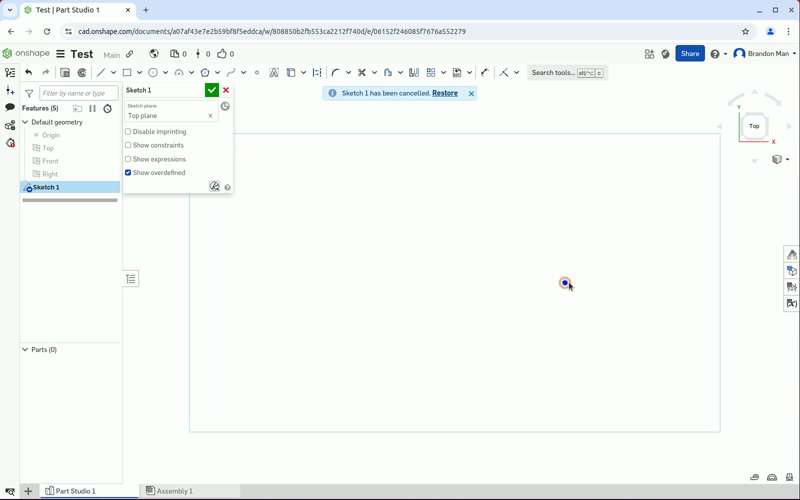
scroll(6)
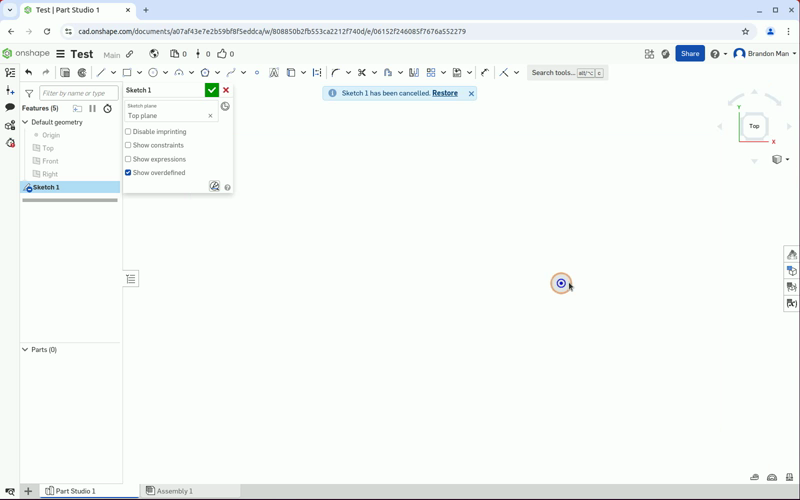
scroll(6)
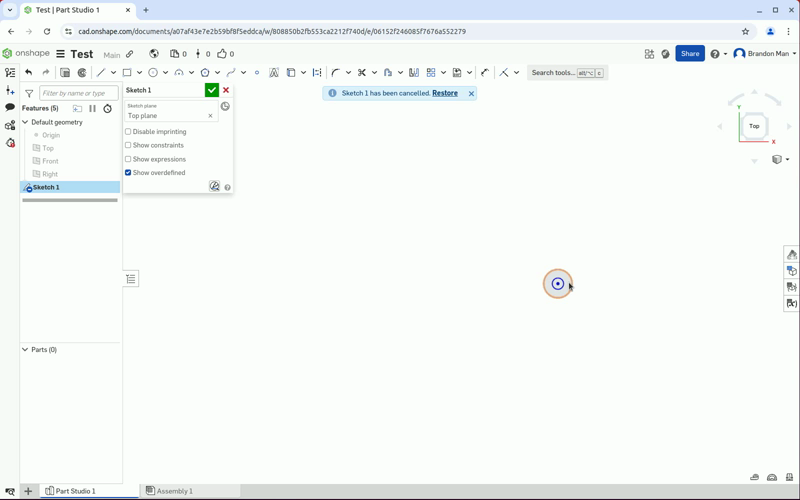
scroll(6)
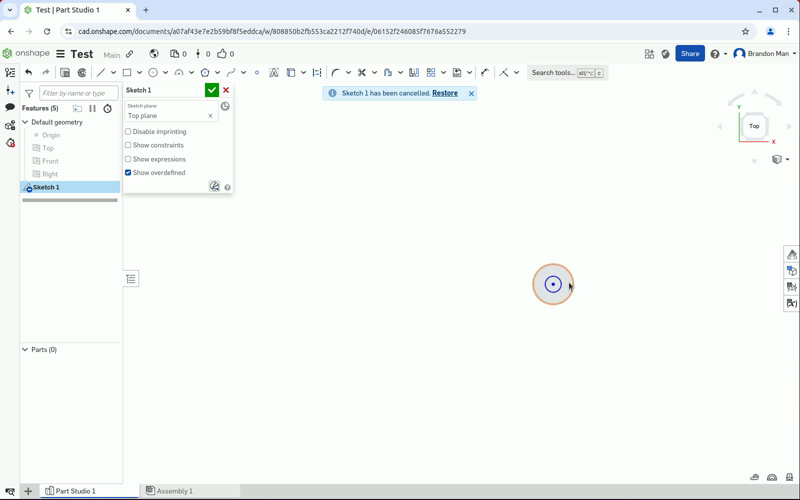
scroll(6)
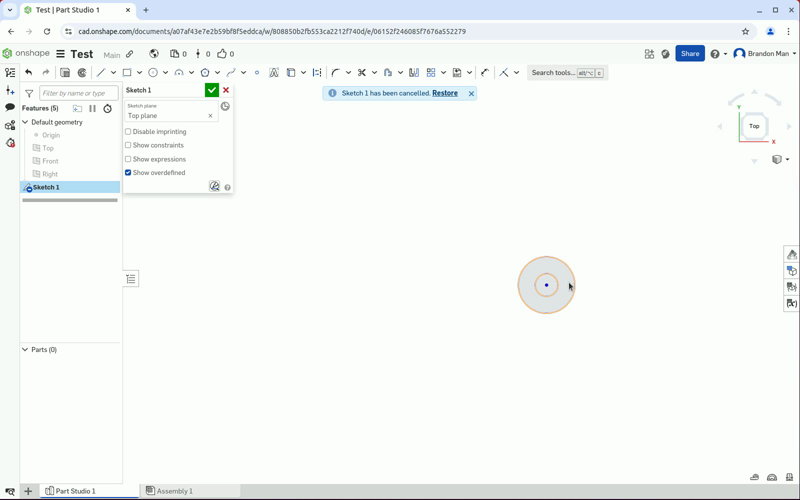
scroll(6)
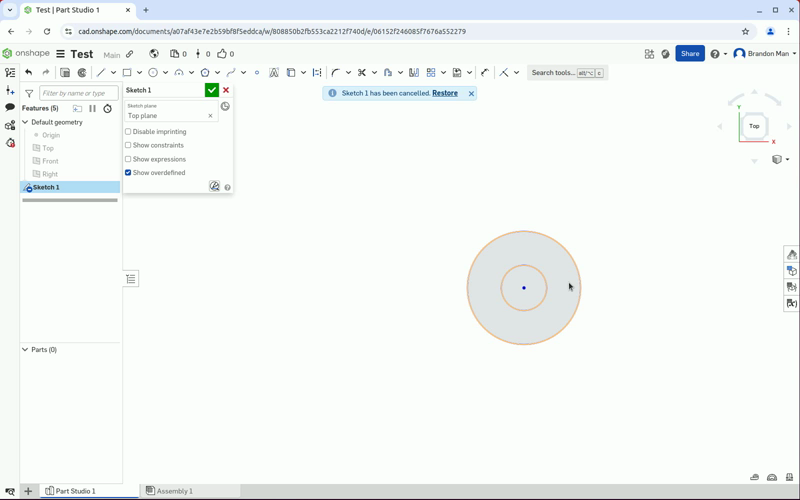
click(569, 282)
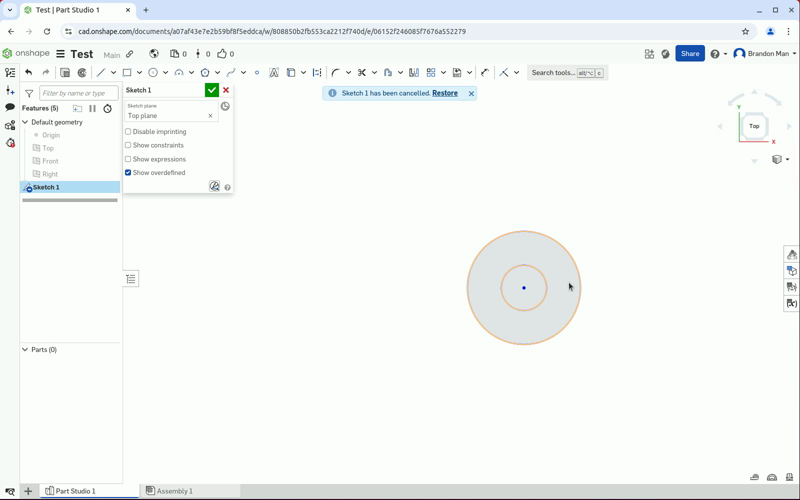
scroll(-6)
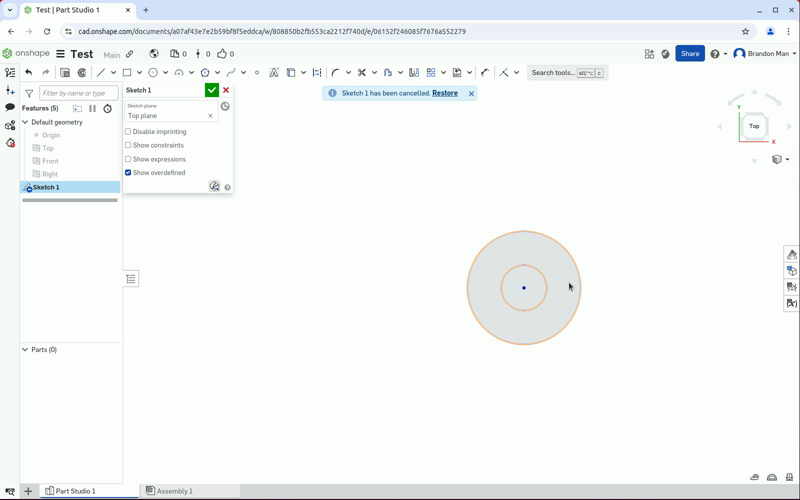
scroll(-6)
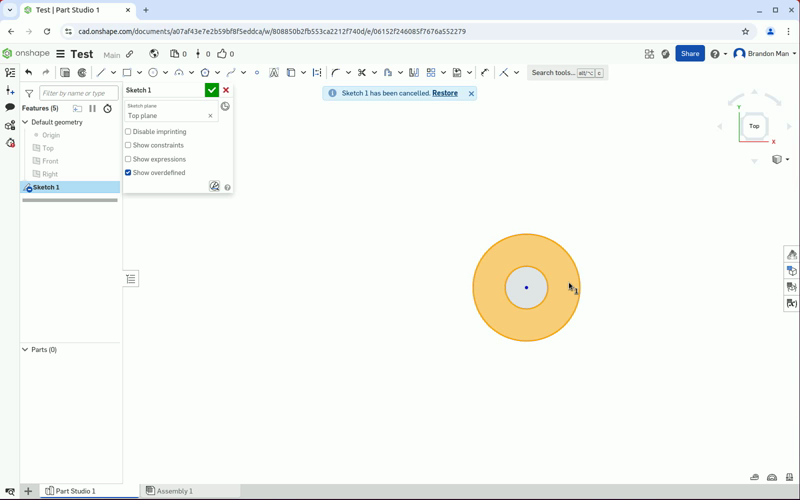
scroll(-6)
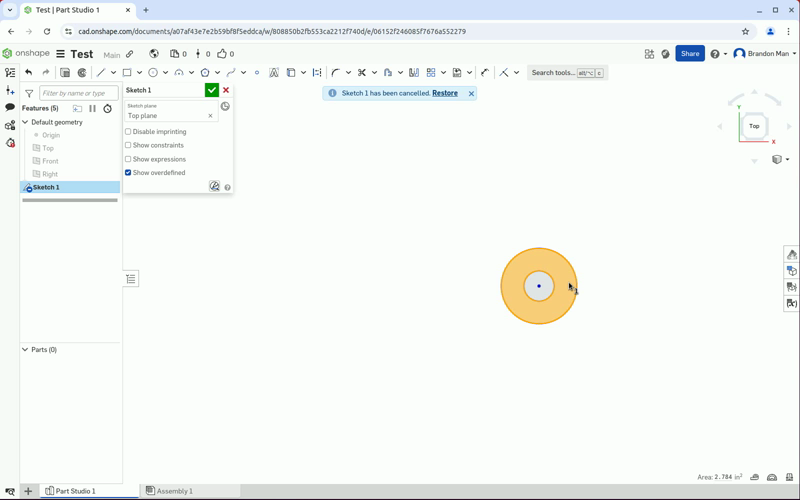
scroll(-6)
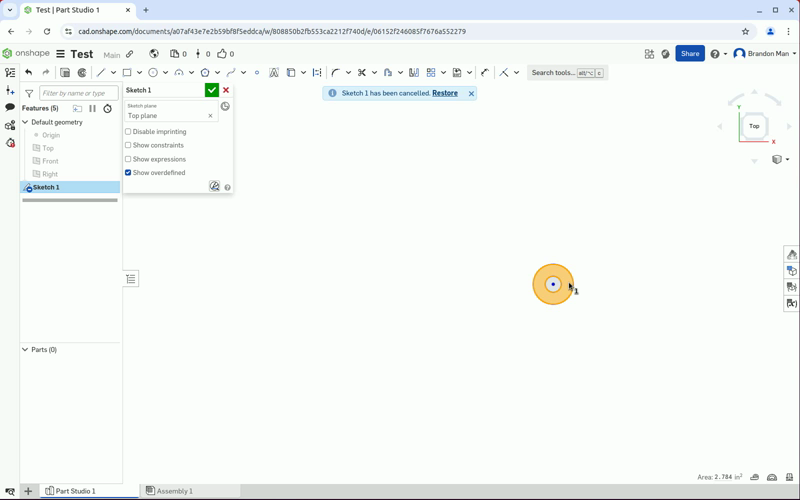
scroll(-6)
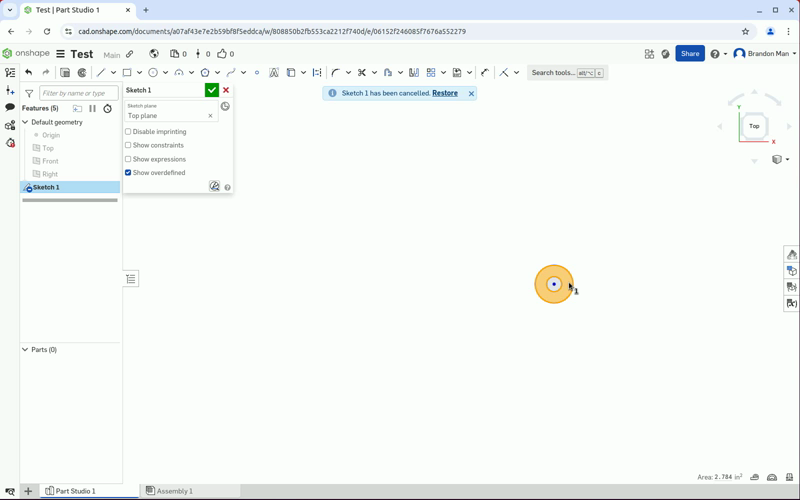
scroll(-6)
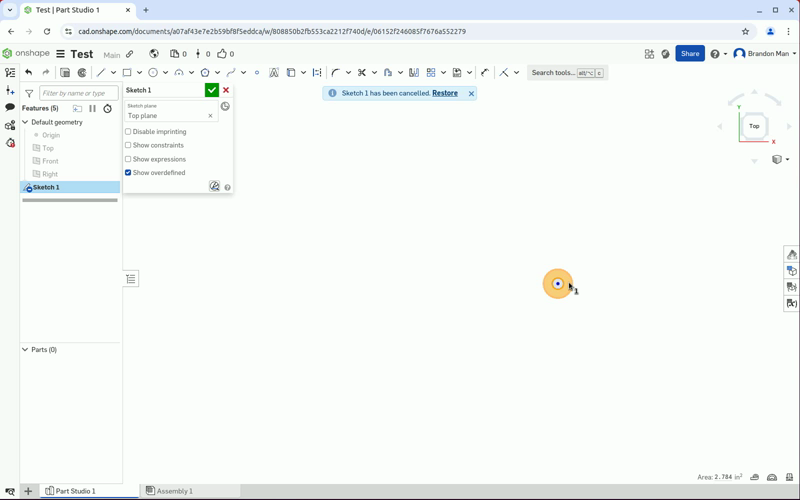
scroll(-6)
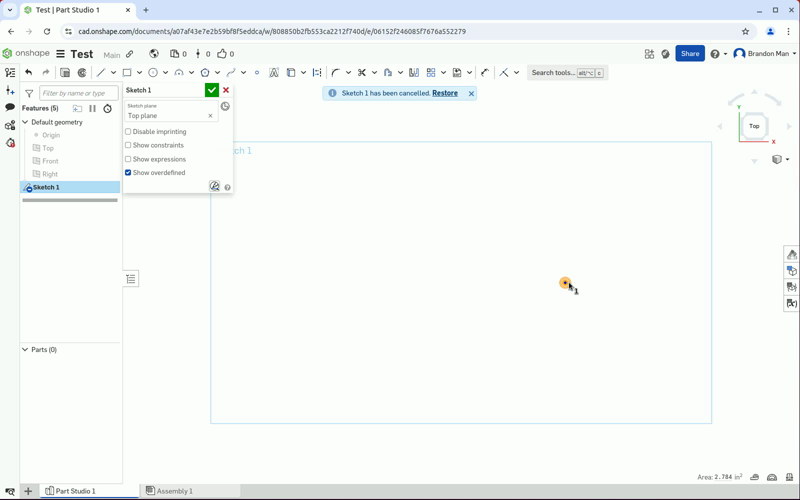
mouse_move(73, 352)
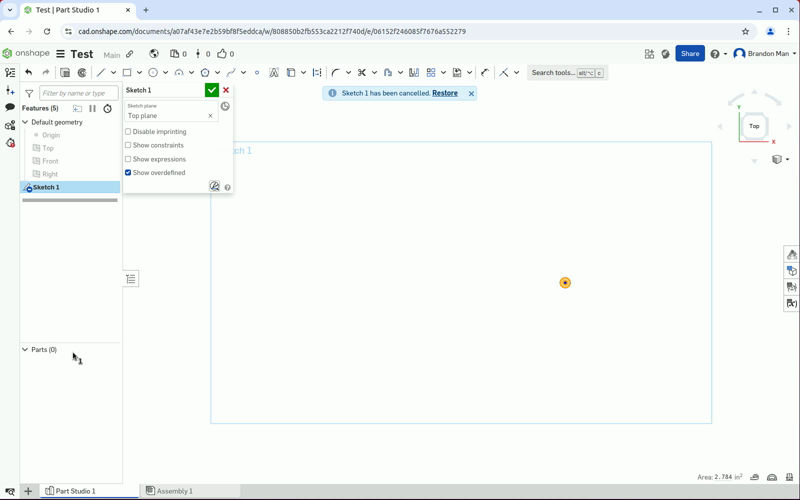
key(shift+y)
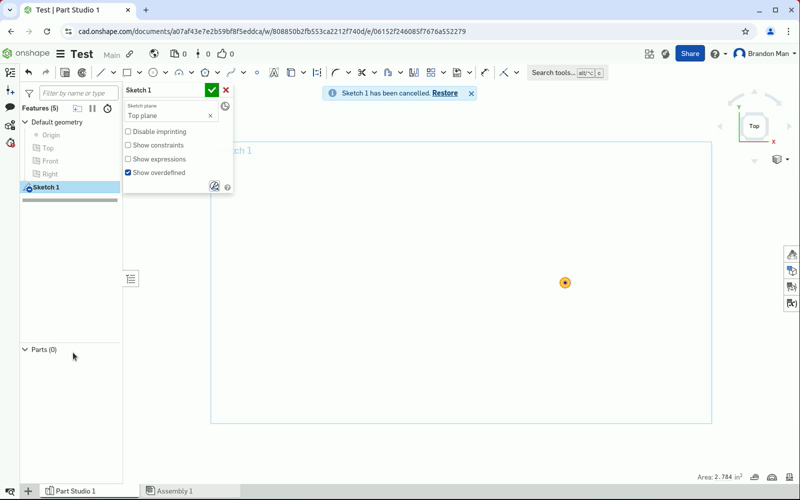
key(shift+e)
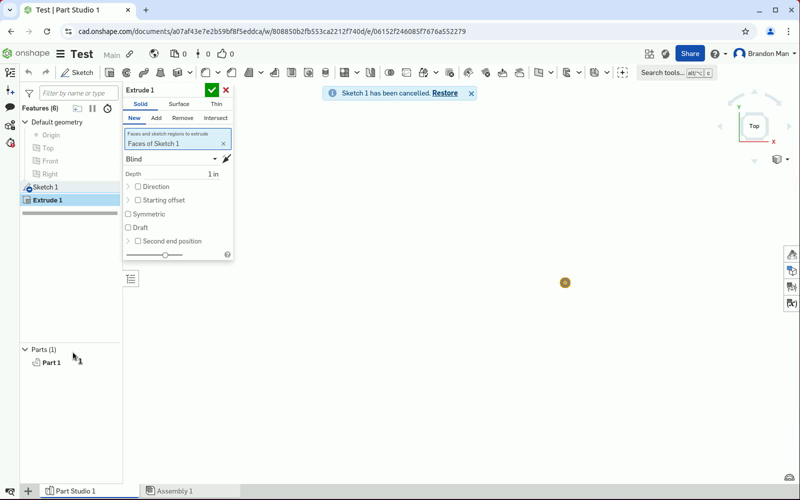
mouse_move(143, 106)
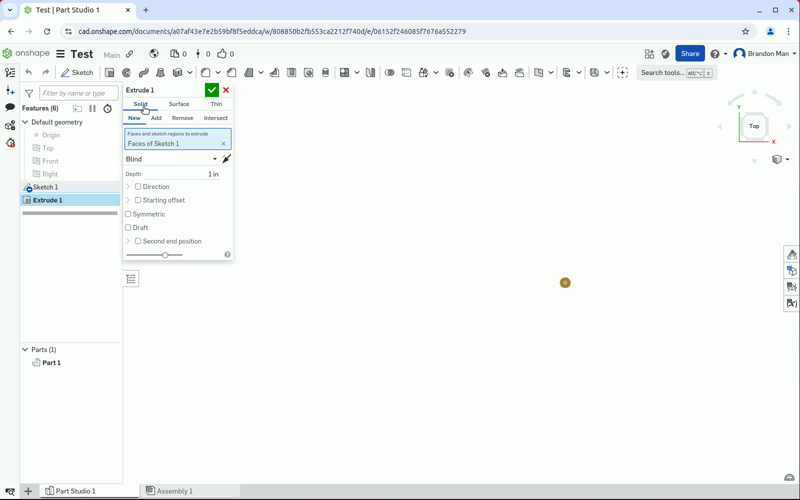
click(143, 106)
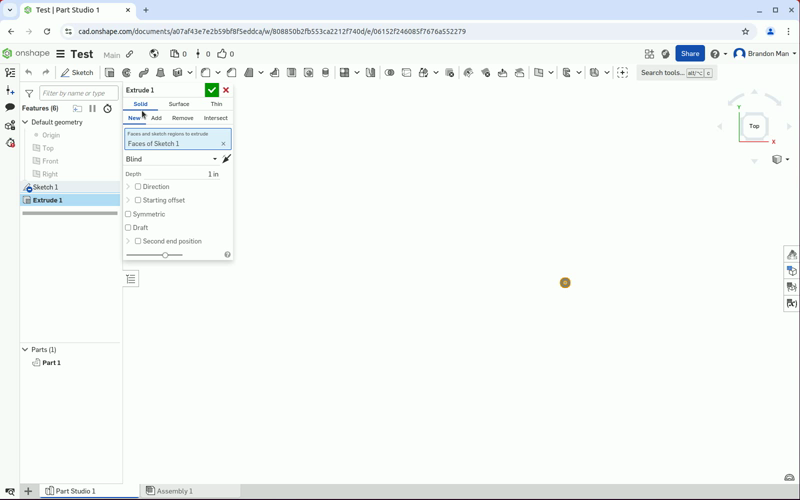
mouse_move(137, 120)
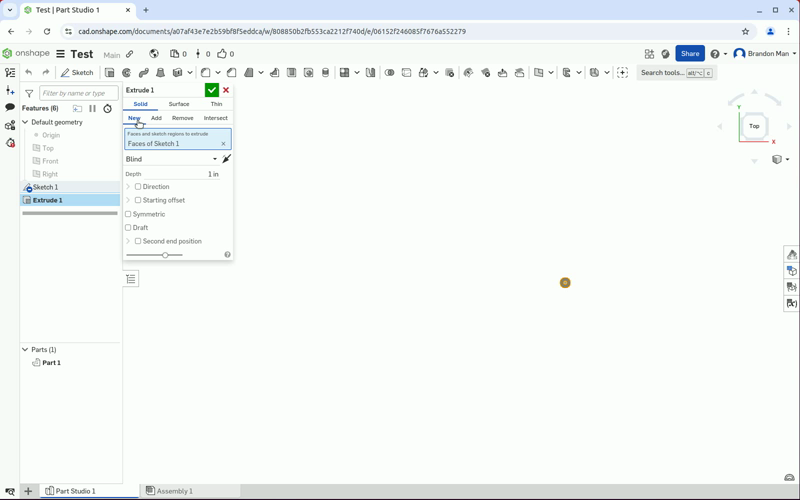
click(137, 120)
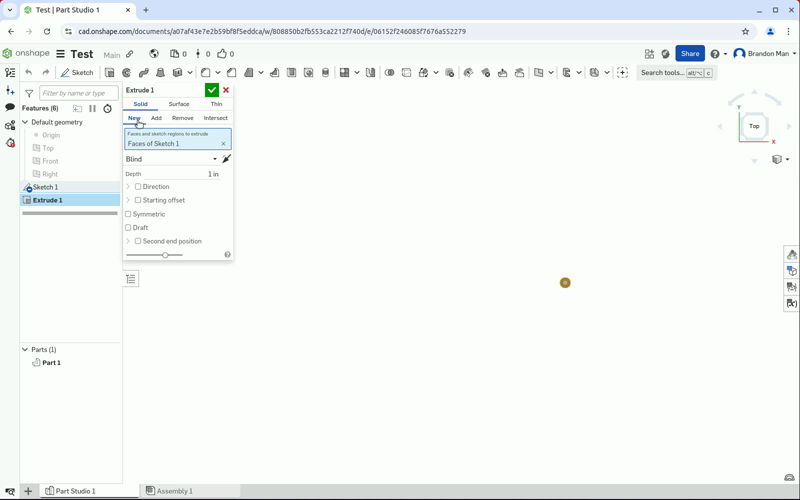
key(tab, 4)
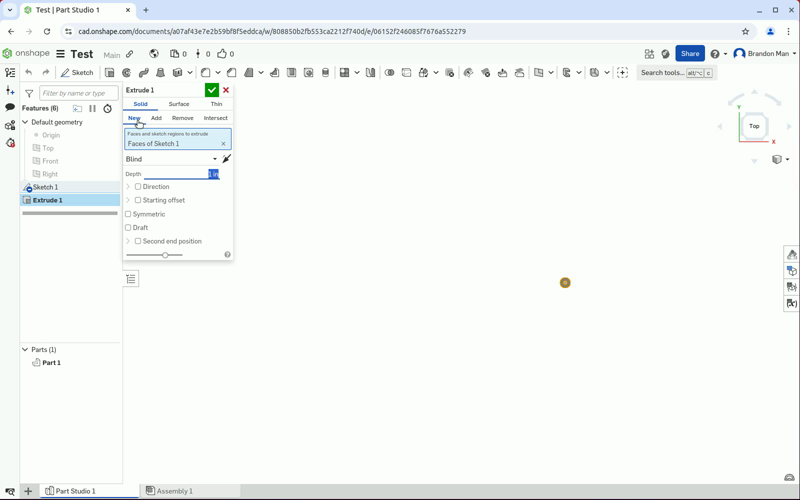
text(0.481)
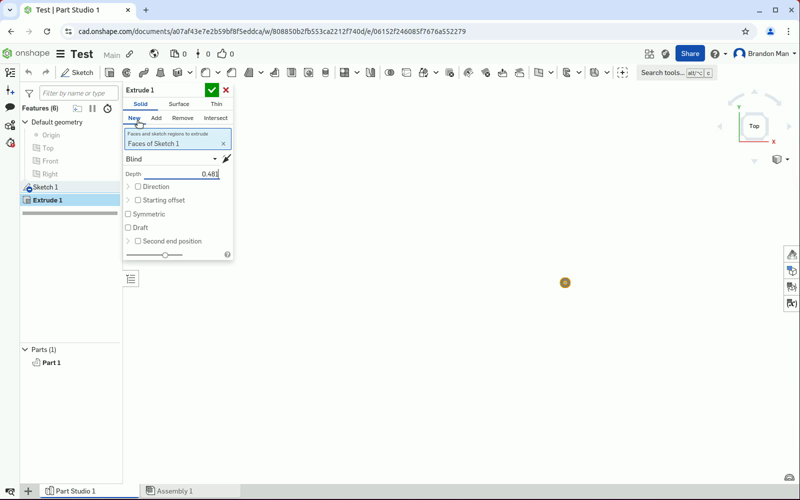
key(enter)
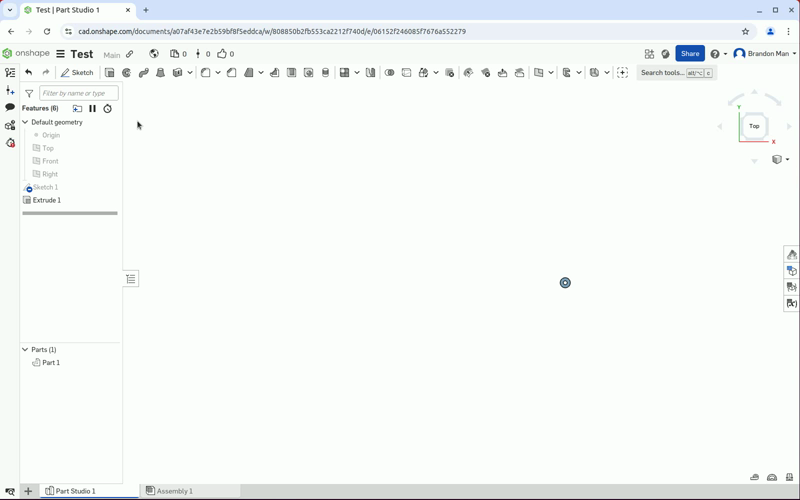
key(shift+h)
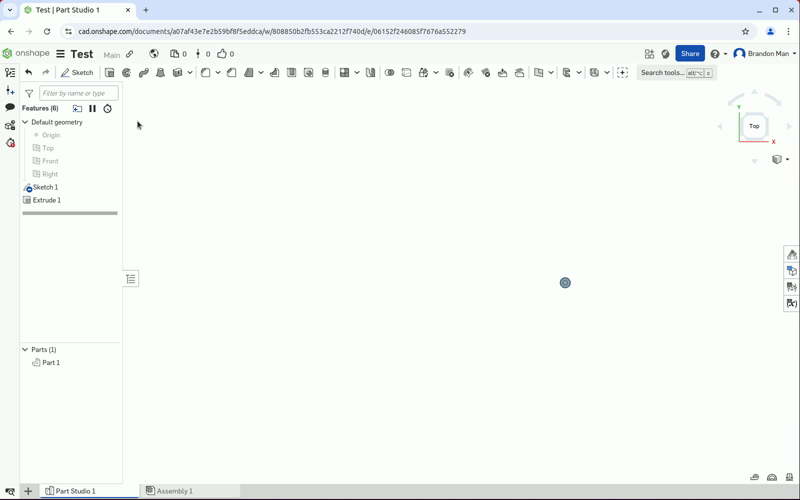
key(shift+h)
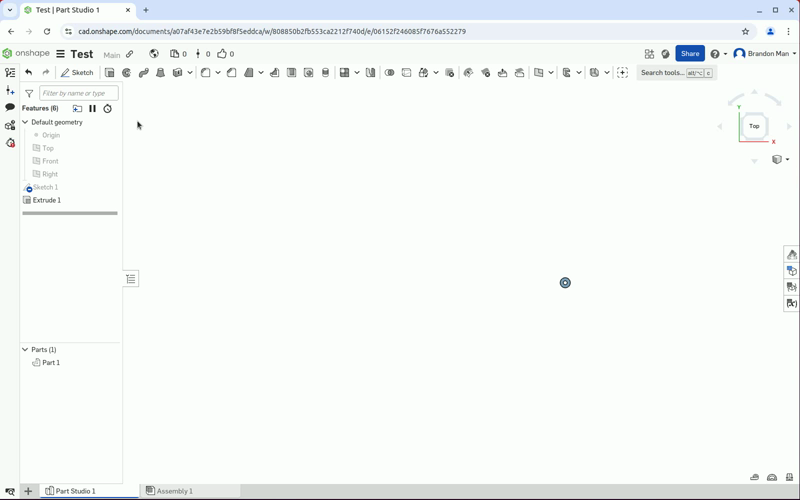
mouse_move(73, 189)
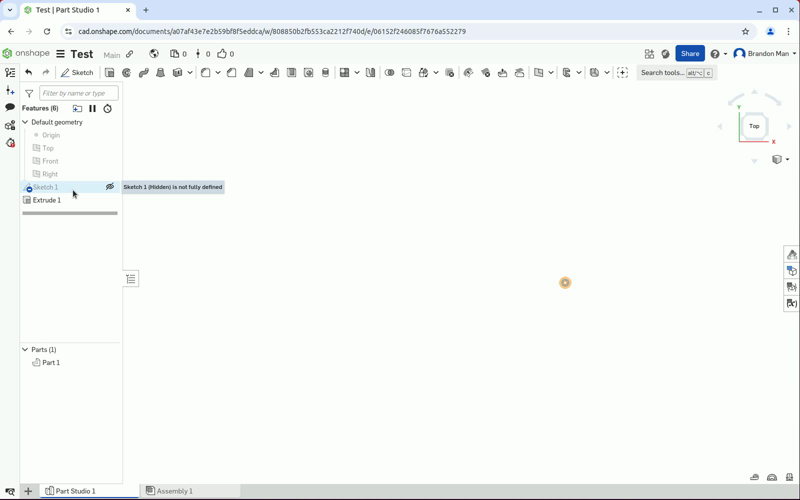
click(73, 189)
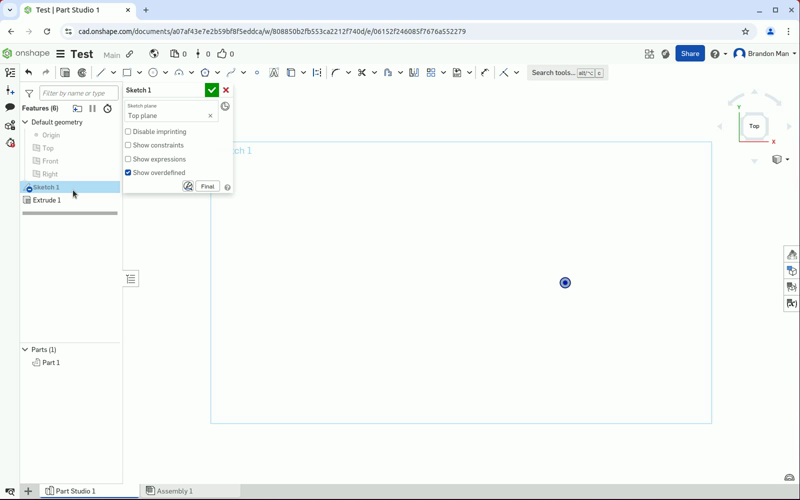
mouse_move(229, 92)
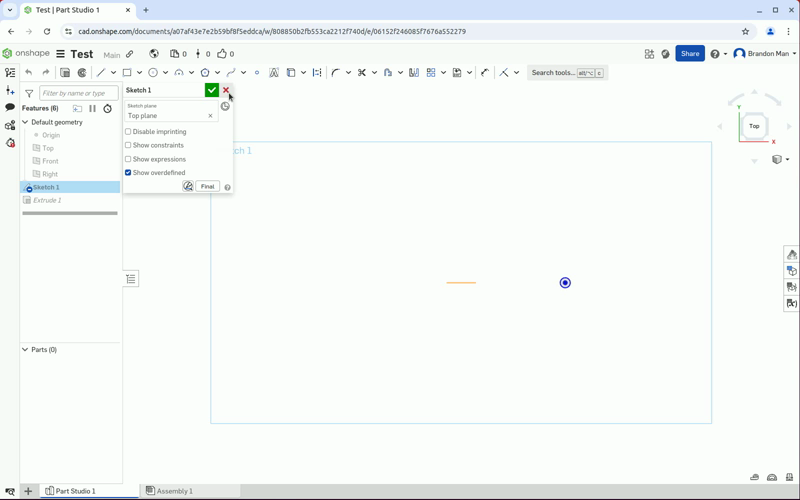
click(229, 92)
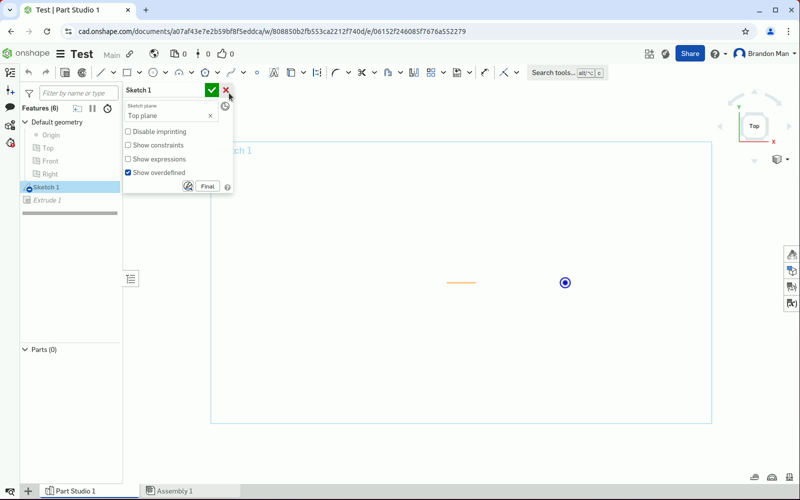
key(shift+s)
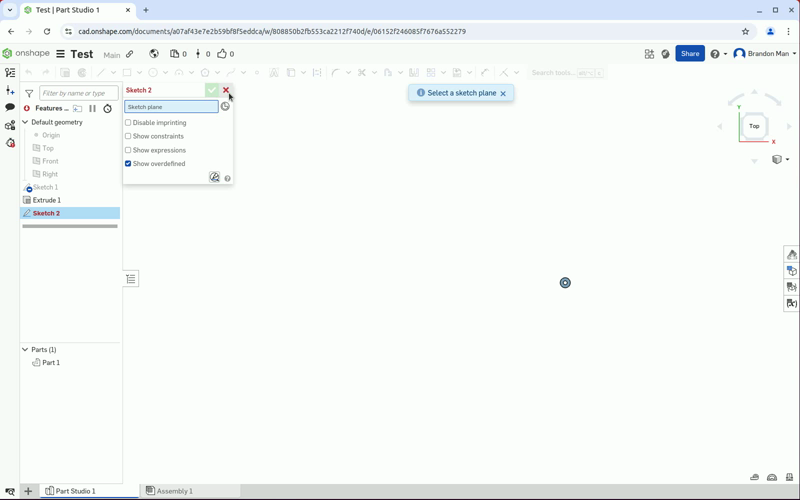
mouse_move(73, 150)
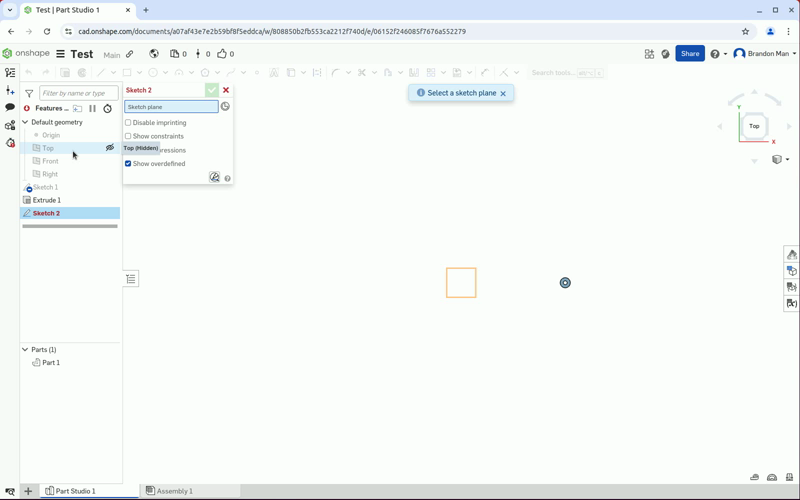
click(73, 150)
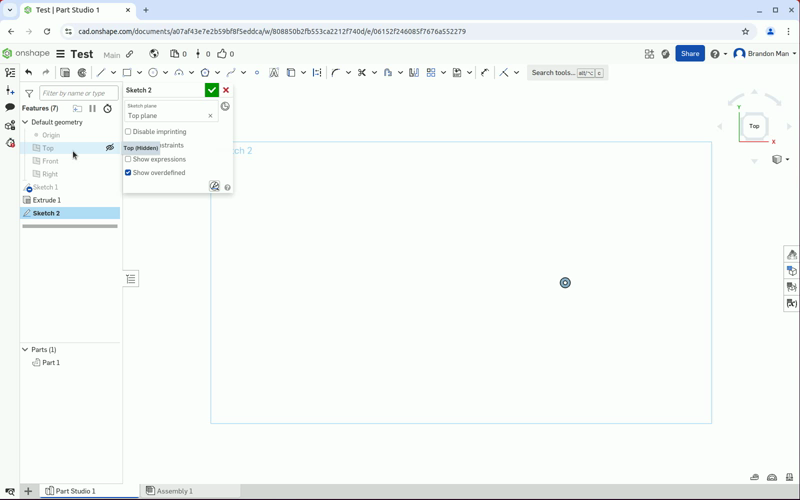
mouse_move(73, 352)
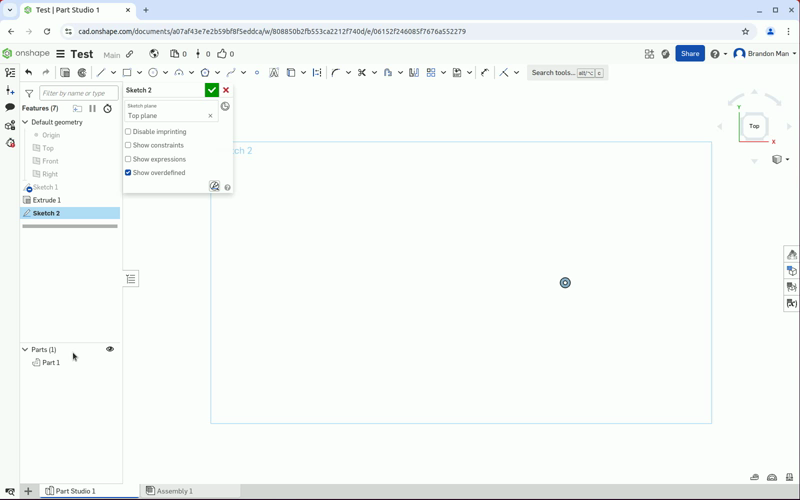
key(y)
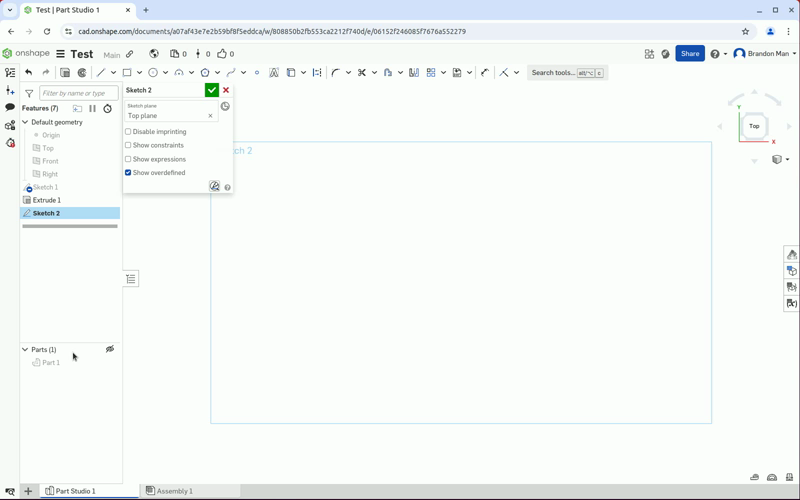
key(l)
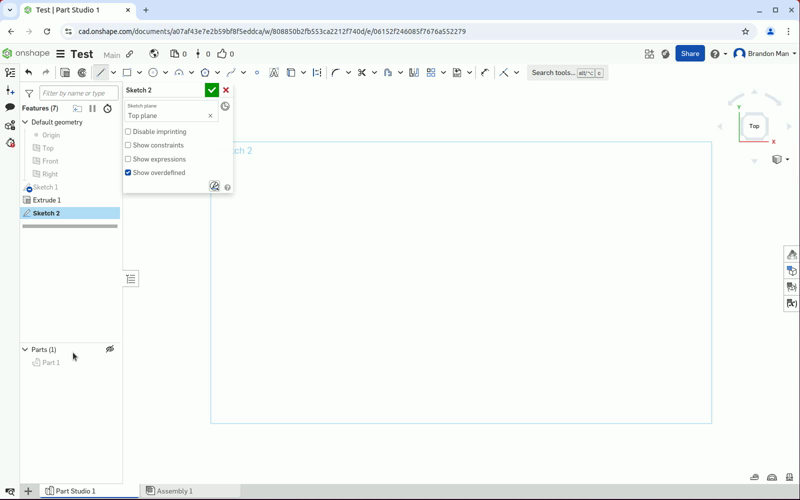
key_down(shift)
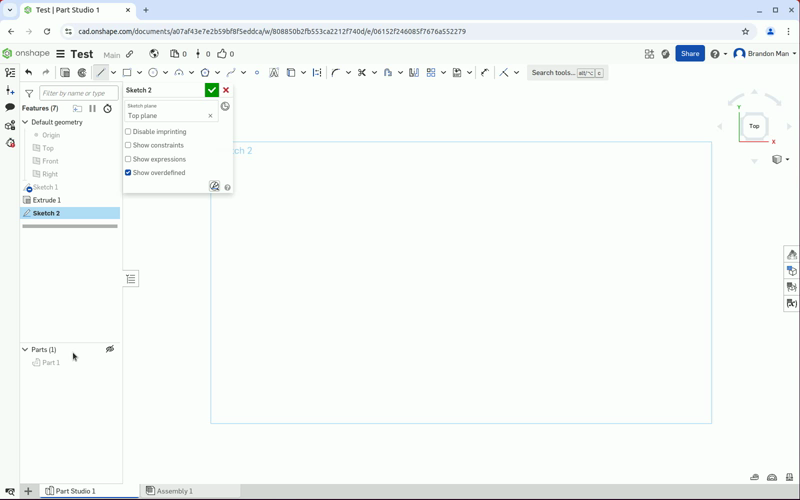
mouse_move(564, 287)
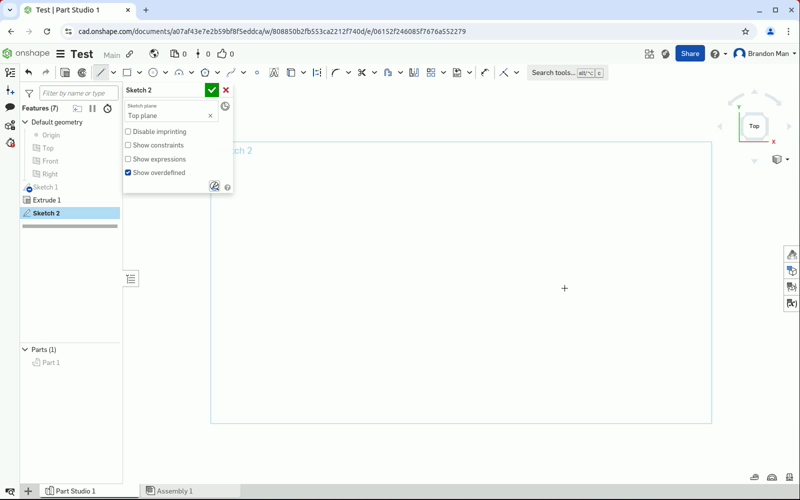
click(564, 287)
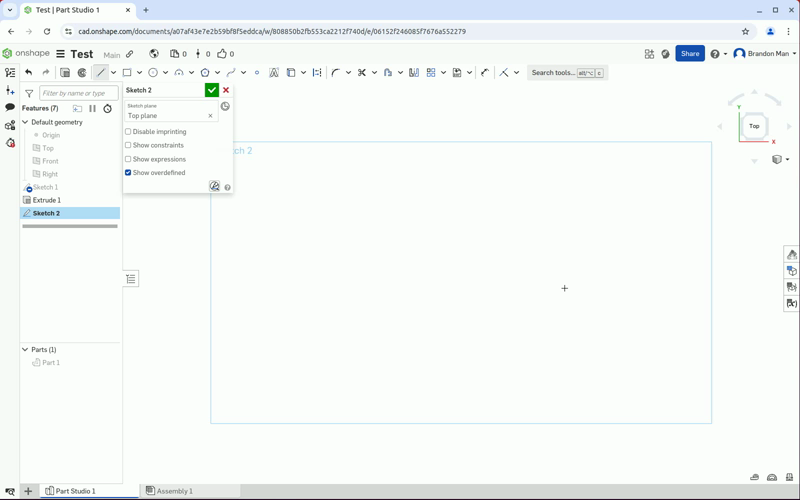
key_up(shift)
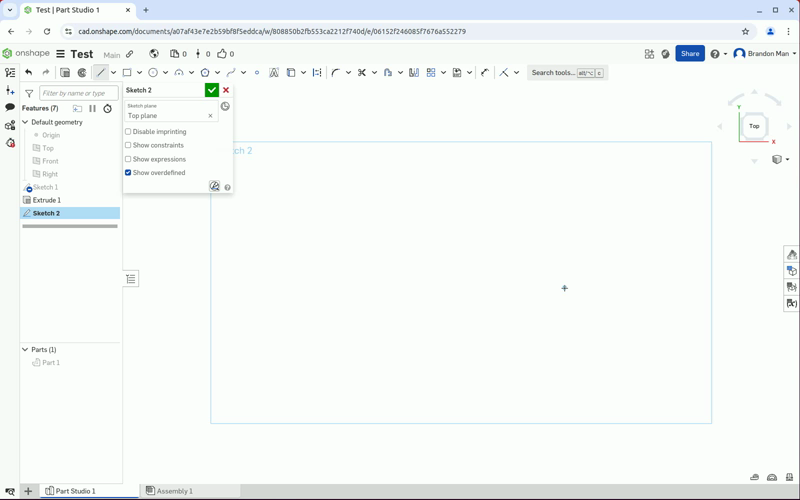
key_down(shift)
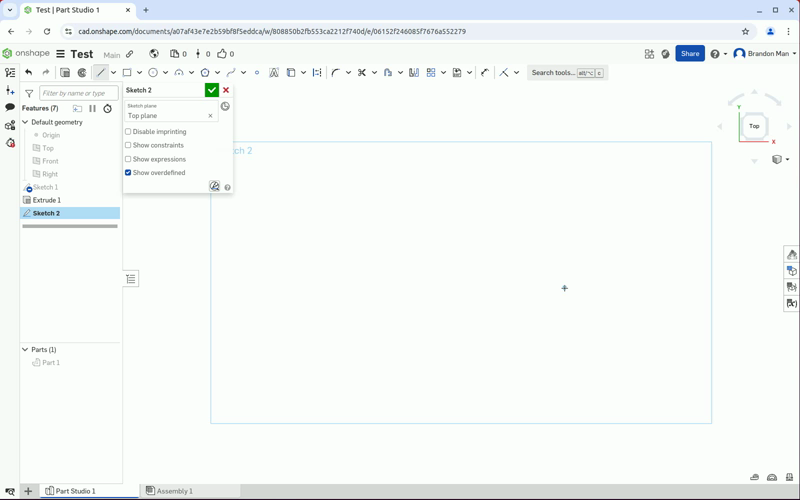
mouse_move(589, 287)
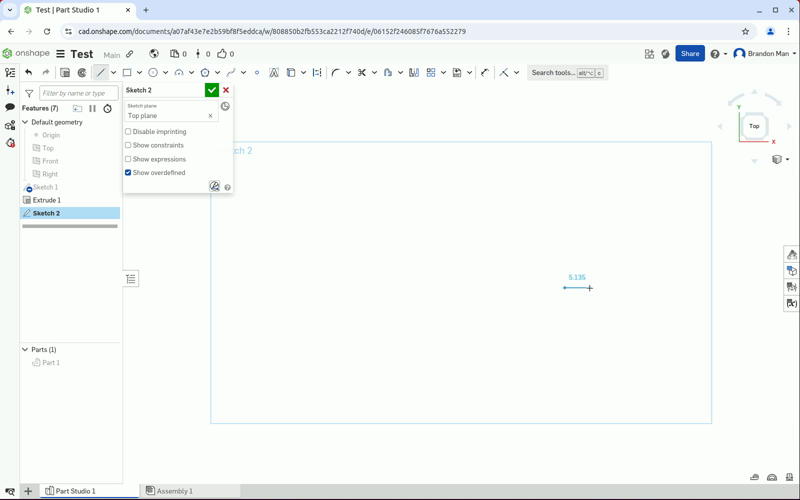
mouse_move(572, 287)
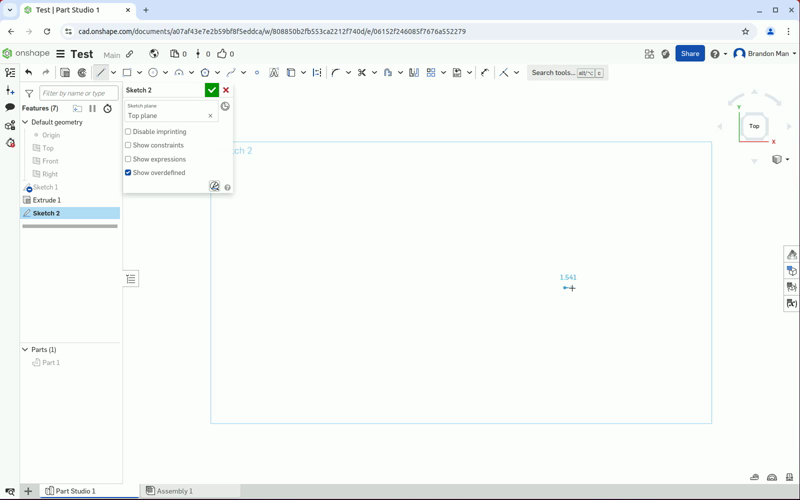
scroll(6)
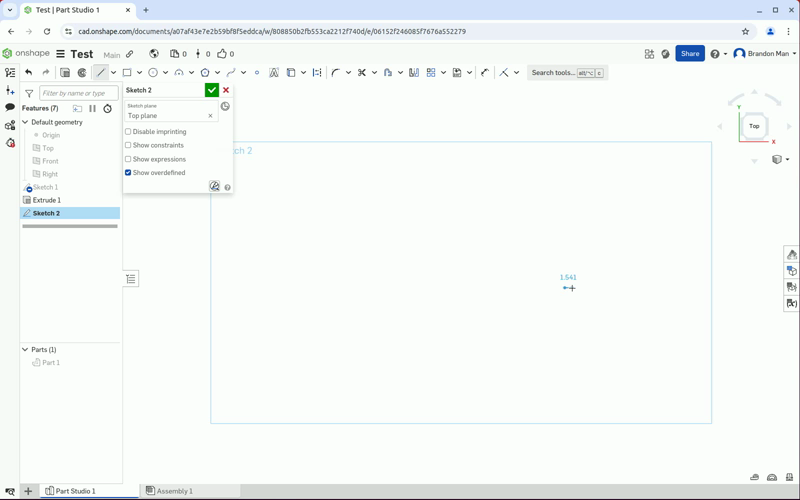
scroll(6)
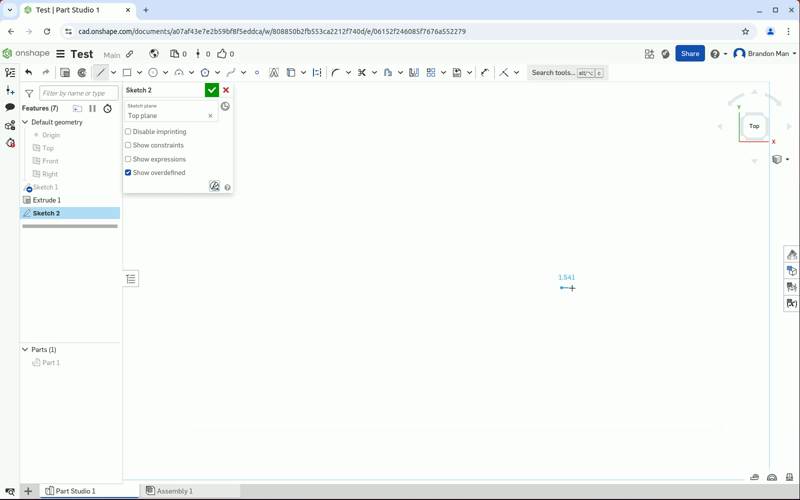
scroll(6)
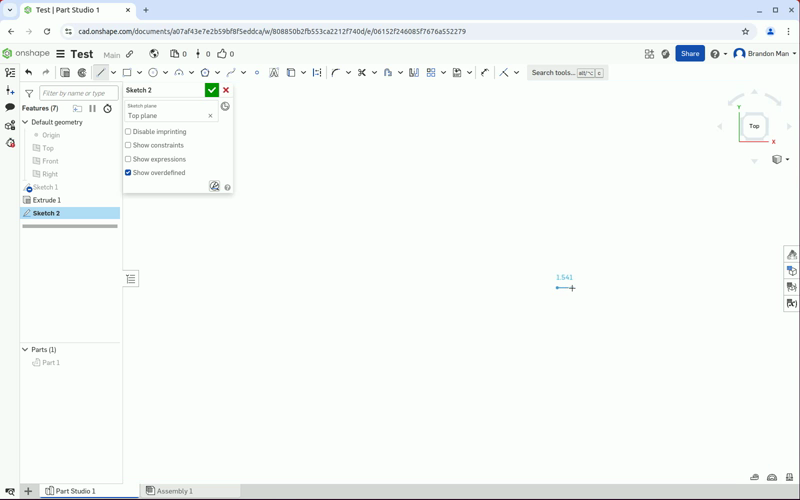
scroll(6)
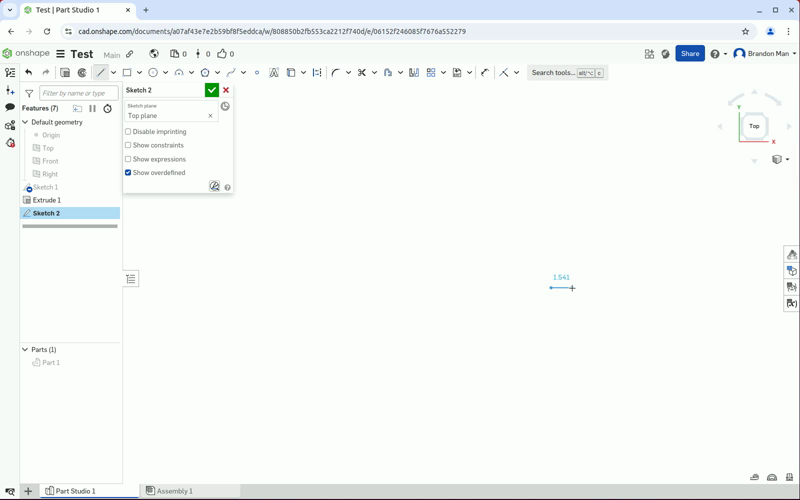
scroll(6)
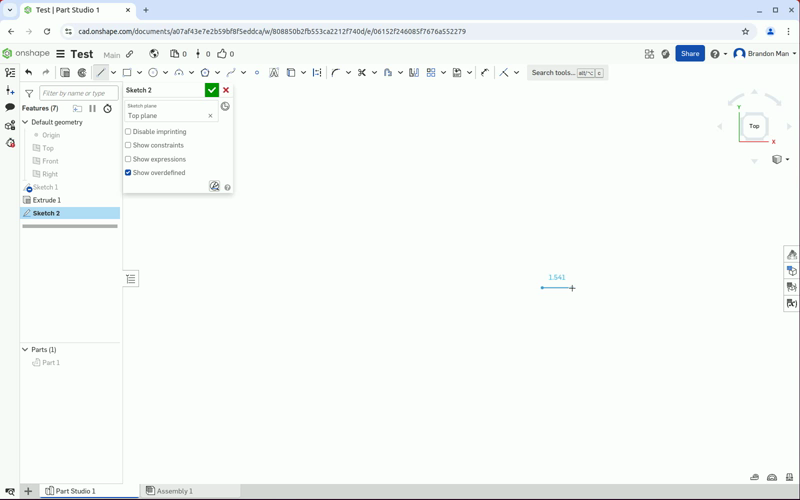
scroll(6)
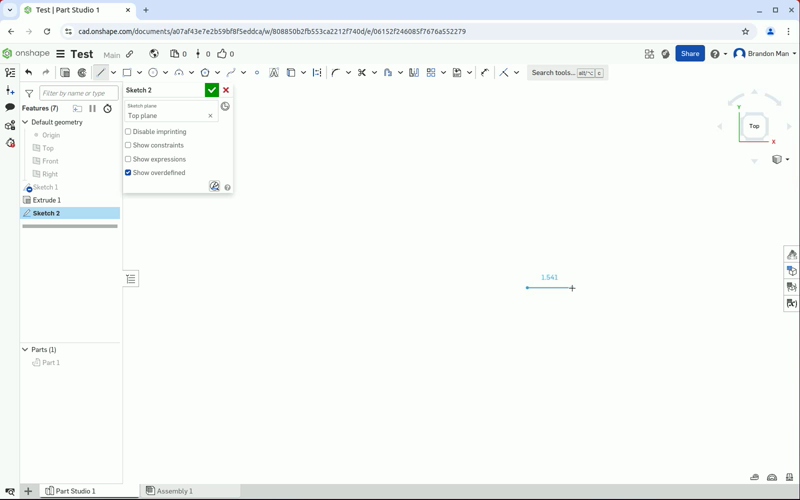
scroll(6)
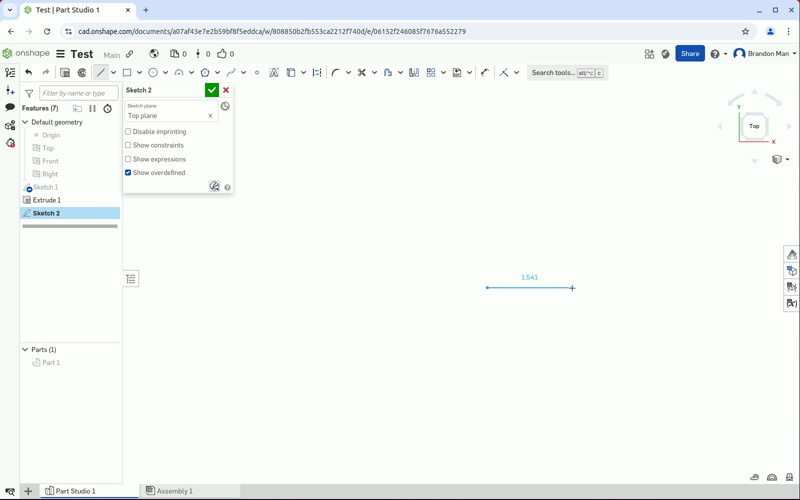
click(572, 287)
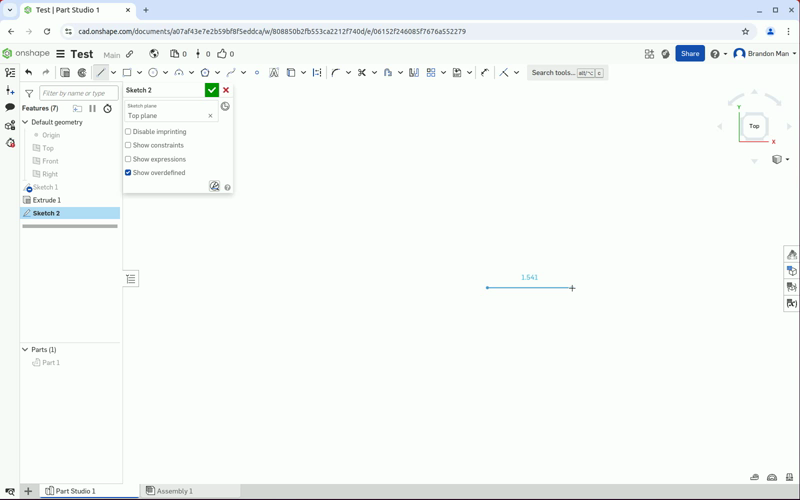
scroll(-6)
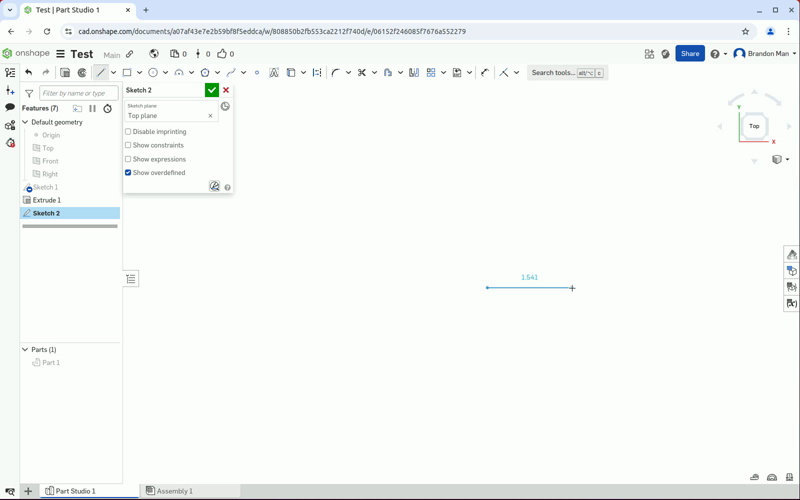
scroll(-6)
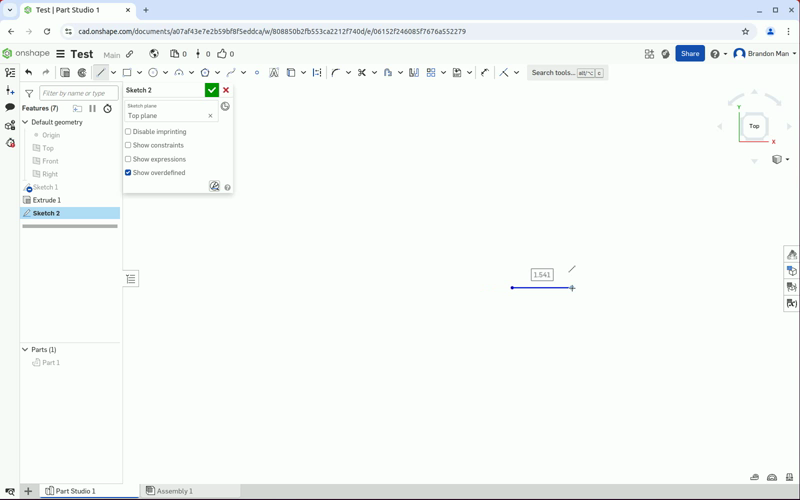
scroll(-6)
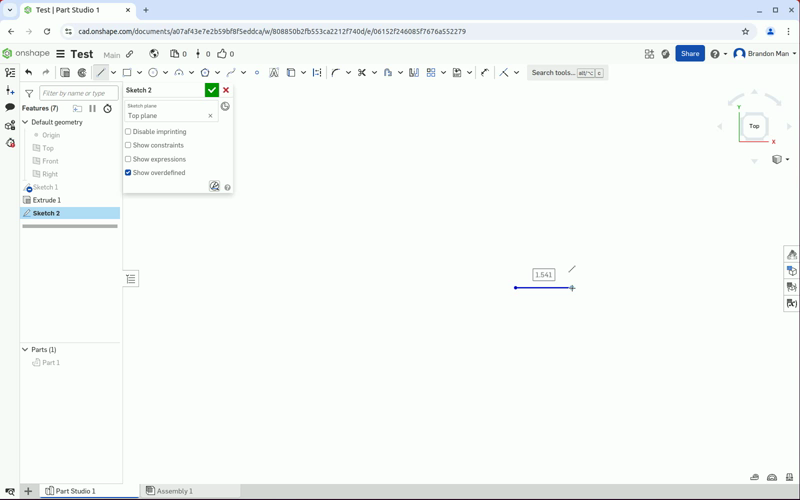
scroll(-6)
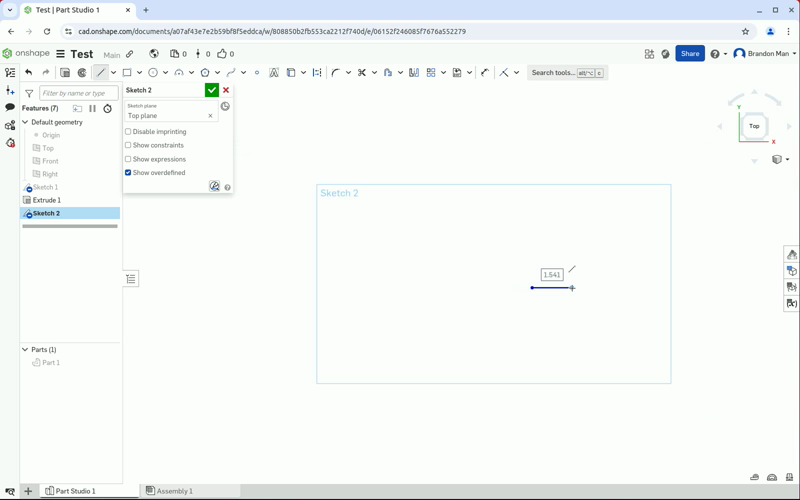
scroll(-6)
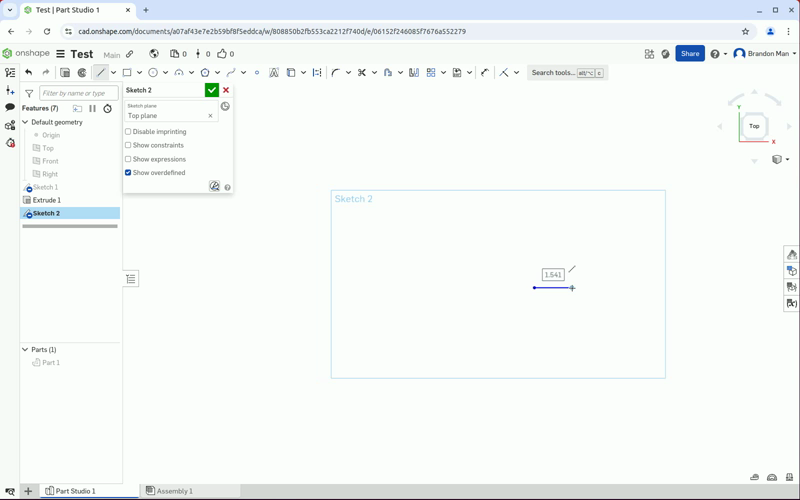
scroll(-6)
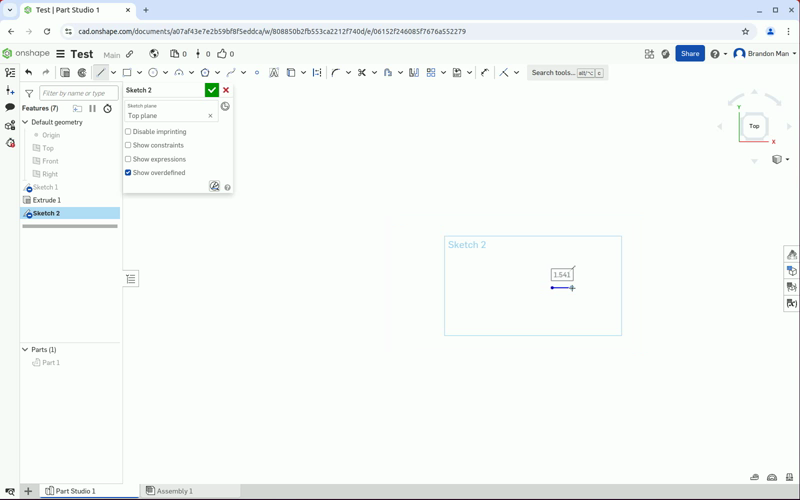
scroll(-6)
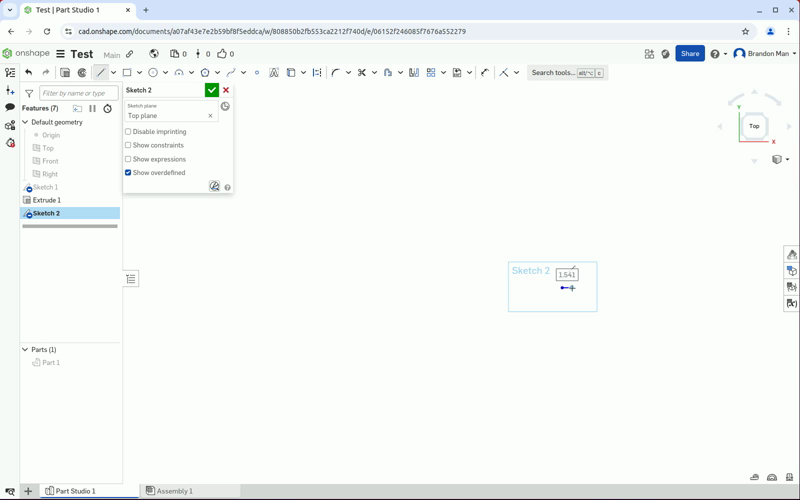
key_up(shift)
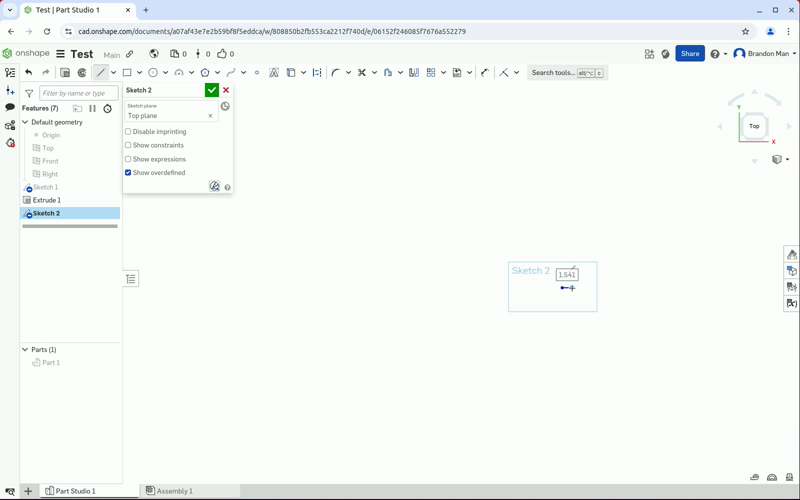
key_down(shift)
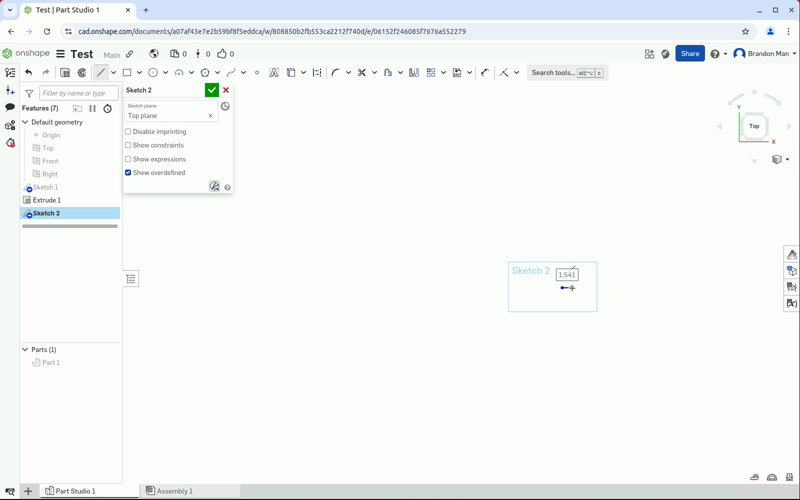
mouse_move(589, 287)
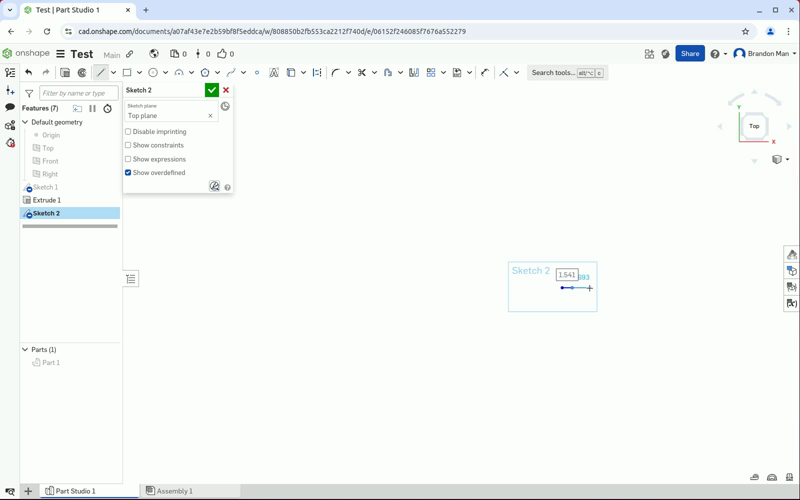
mouse_move(572, 278)
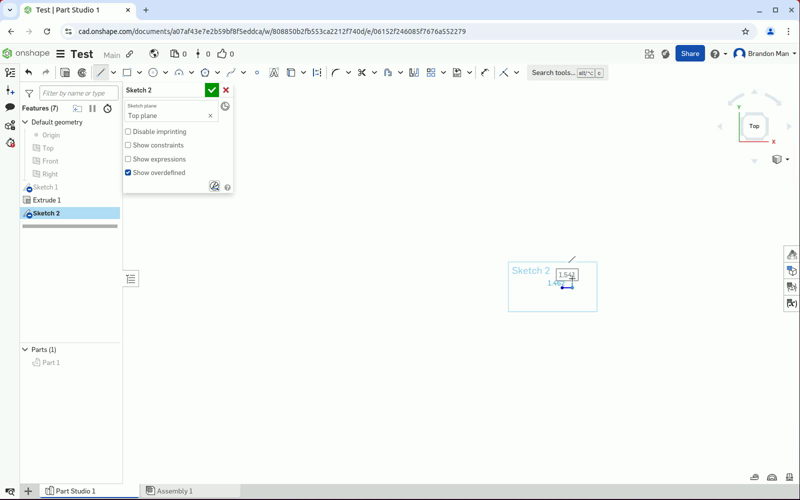
click(572, 278)
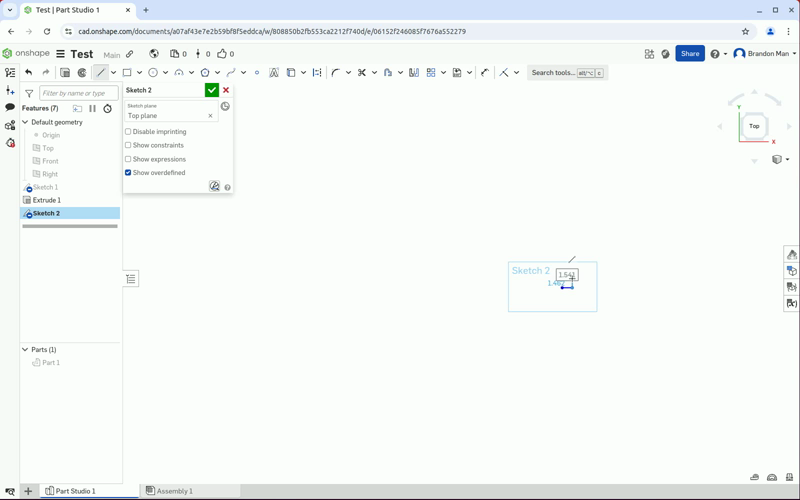
key_up(shift)
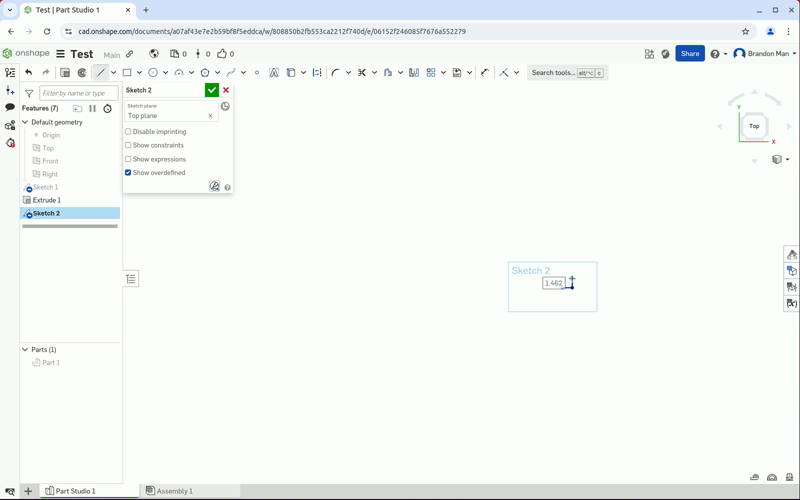
key_down(shift)
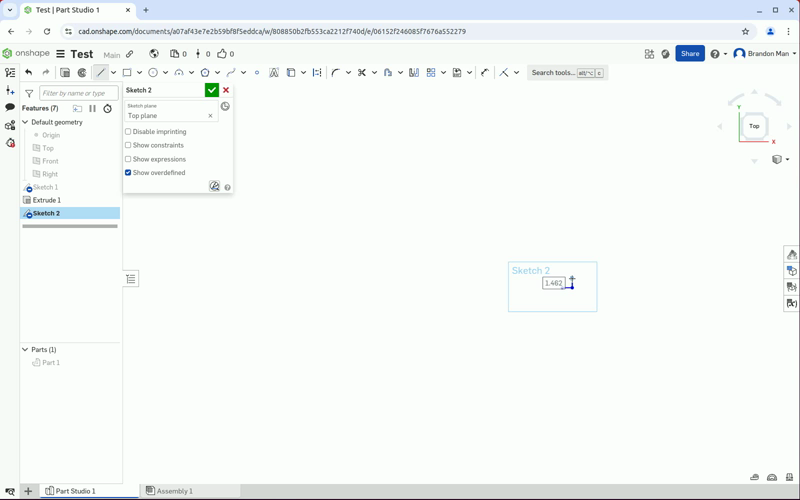
mouse_move(589, 278)
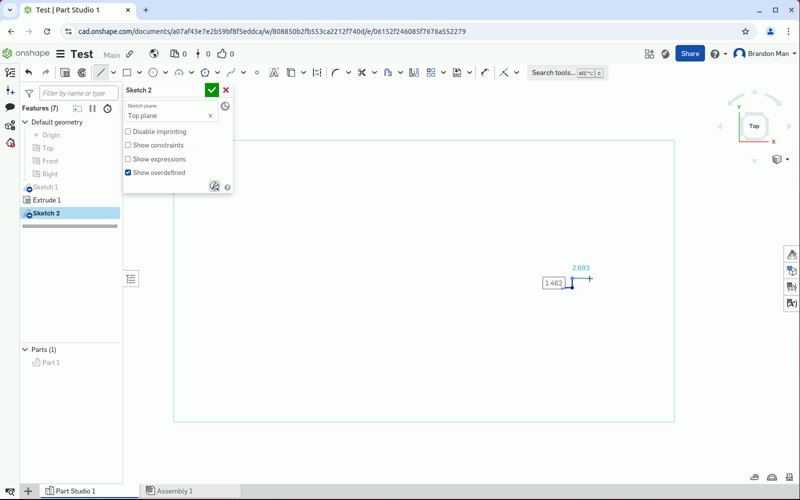
mouse_move(564, 278)
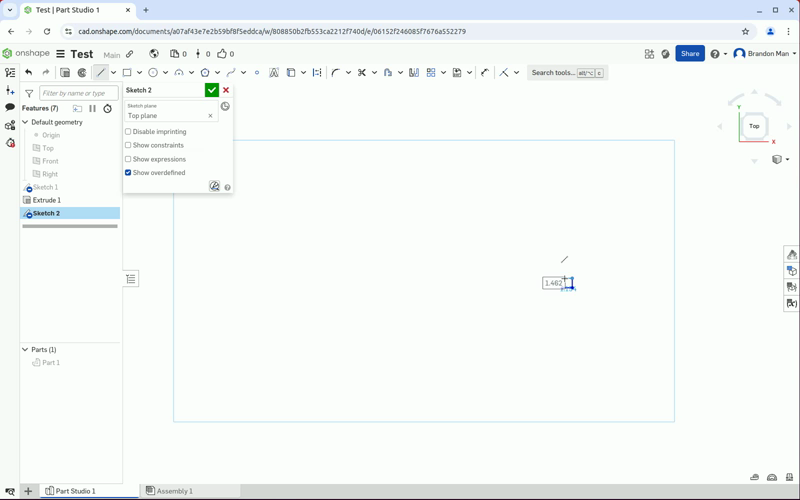
scroll(6)
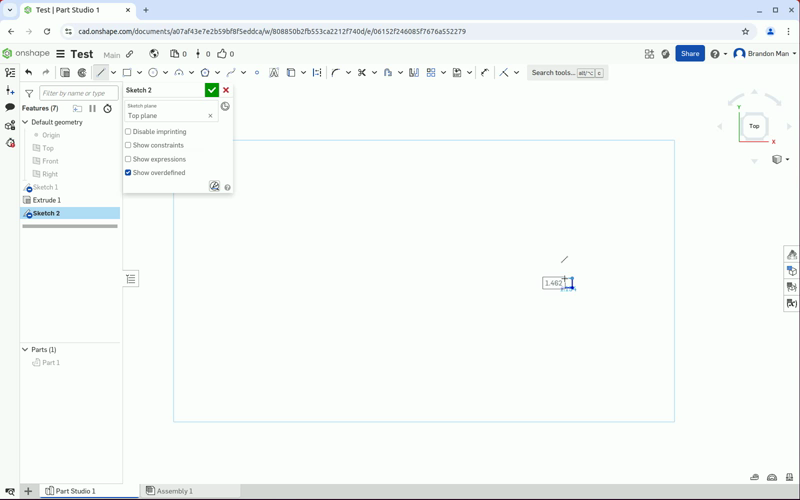
scroll(6)
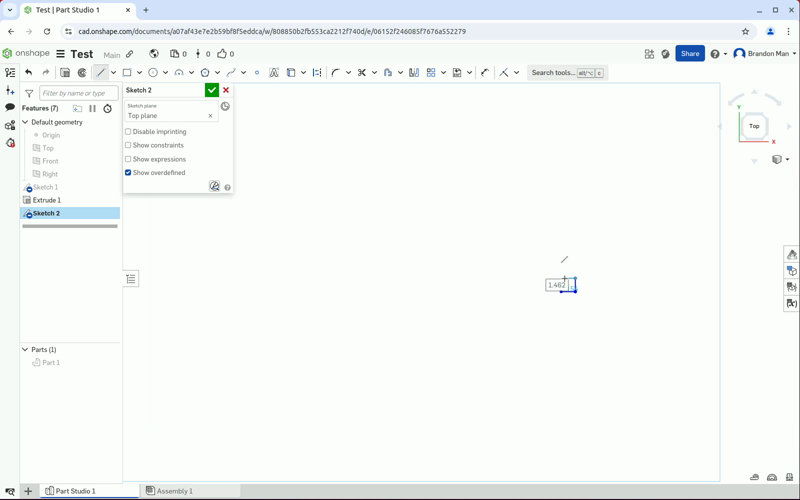
scroll(6)
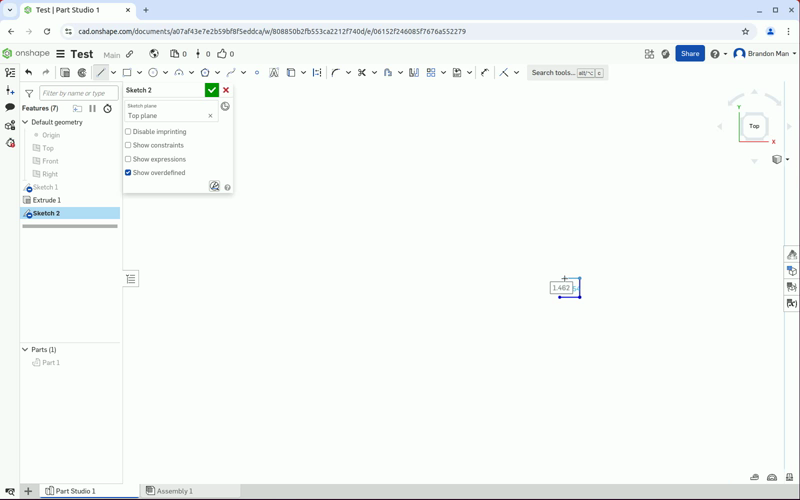
scroll(6)
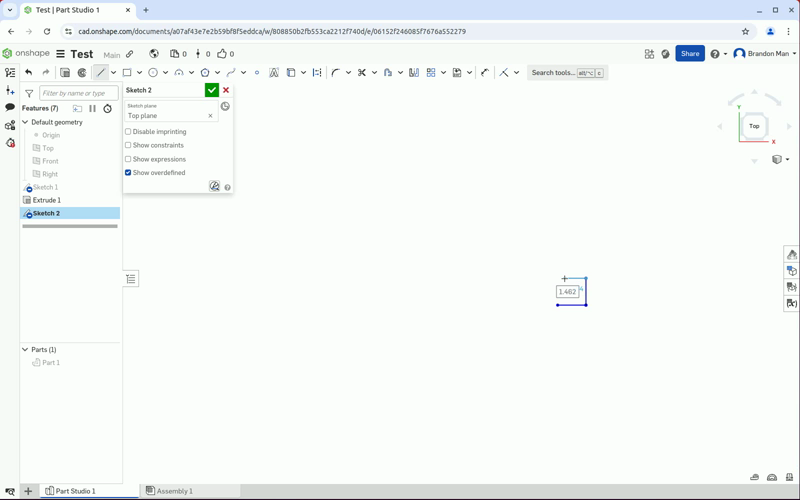
scroll(6)
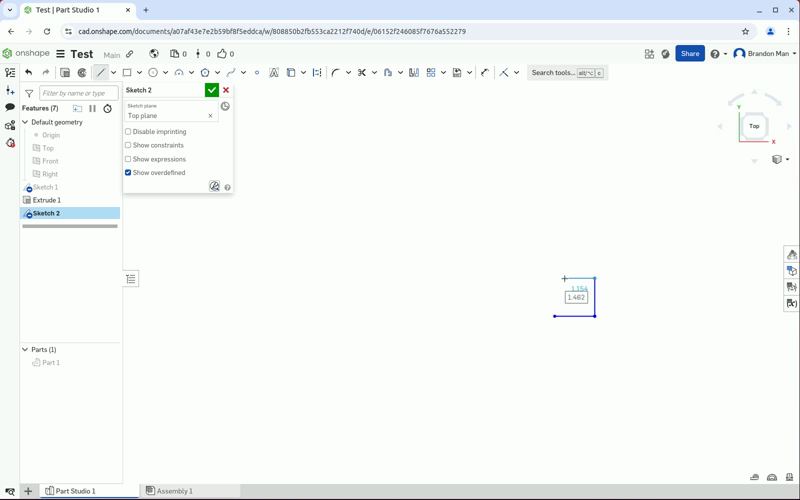
scroll(6)
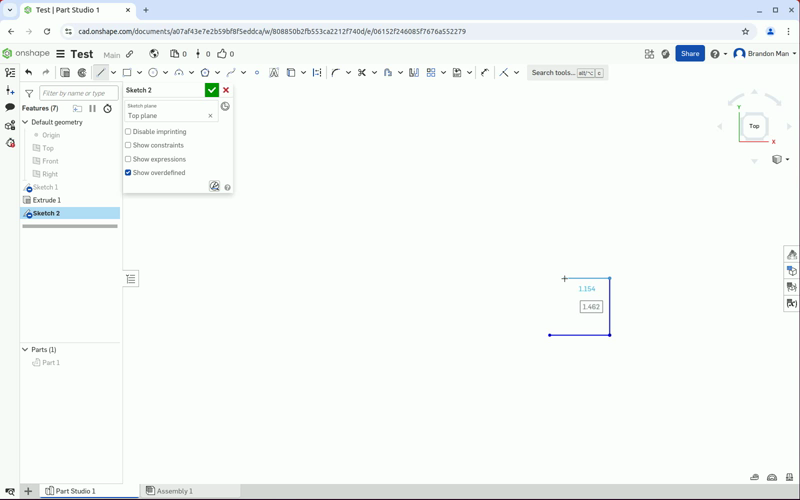
scroll(6)
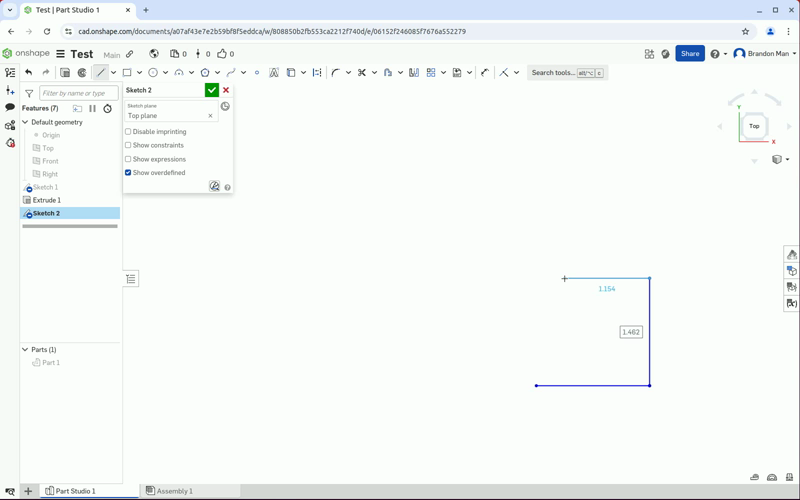
click(564, 278)
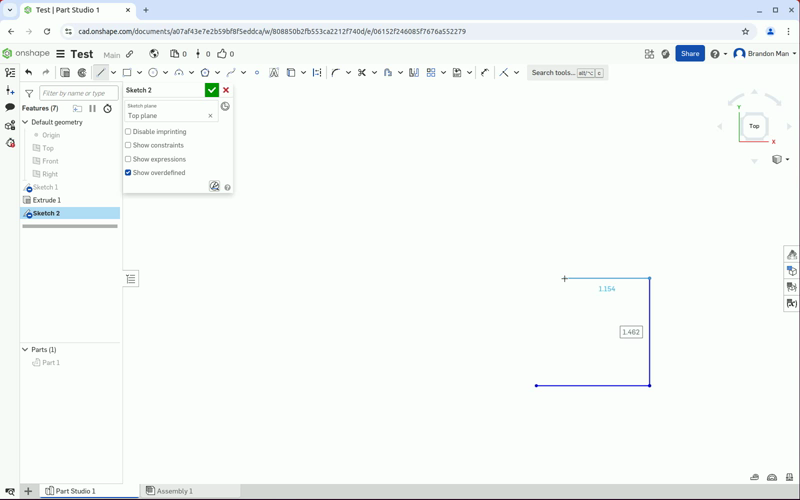
scroll(-6)
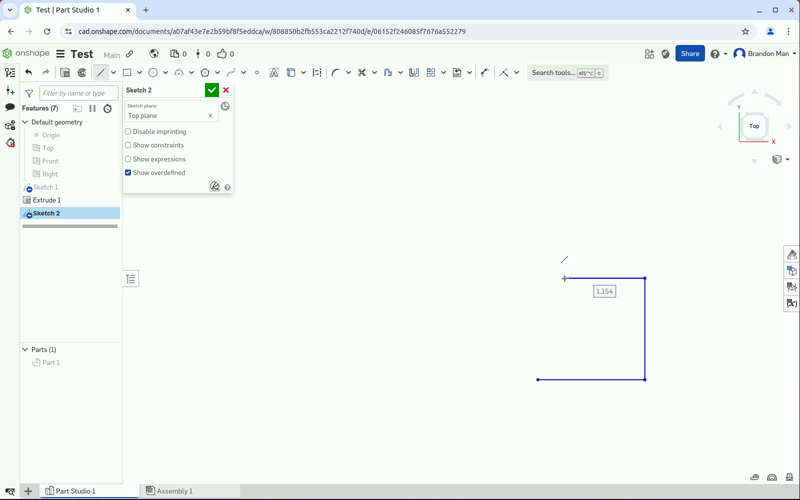
scroll(-6)
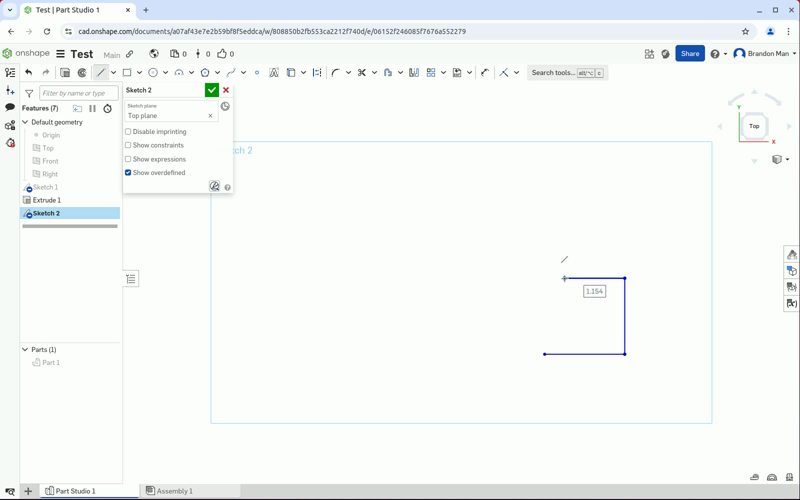
scroll(-6)
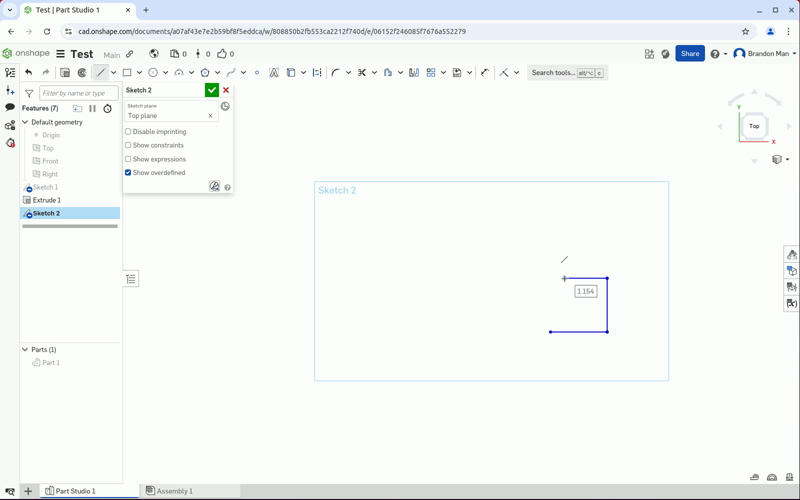
scroll(-6)
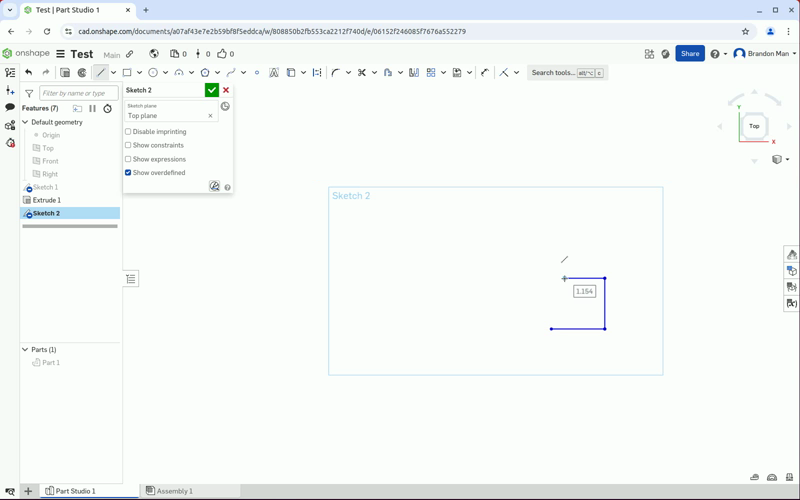
scroll(-6)
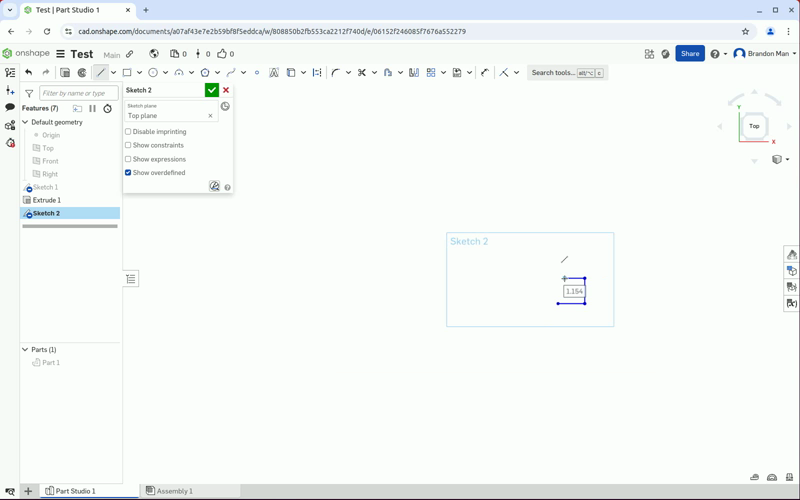
scroll(-6)
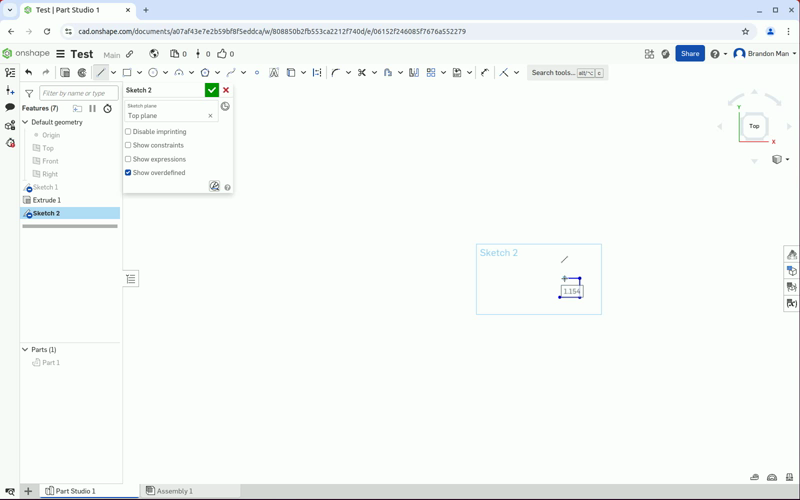
scroll(-6)
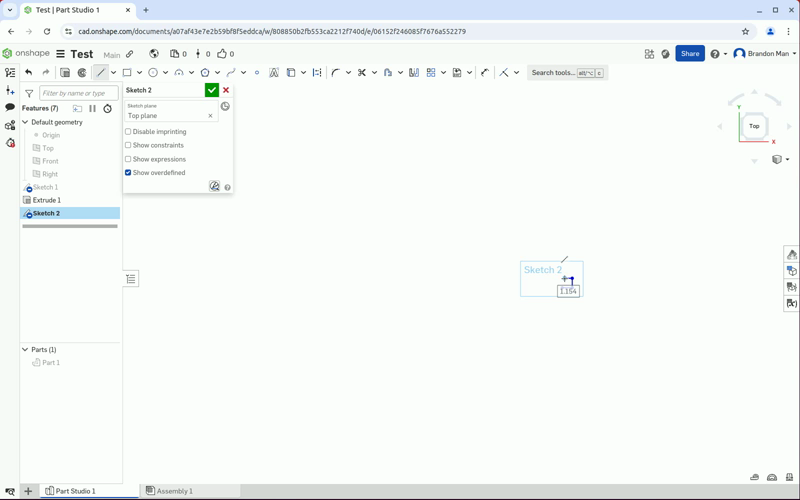
key_up(shift)
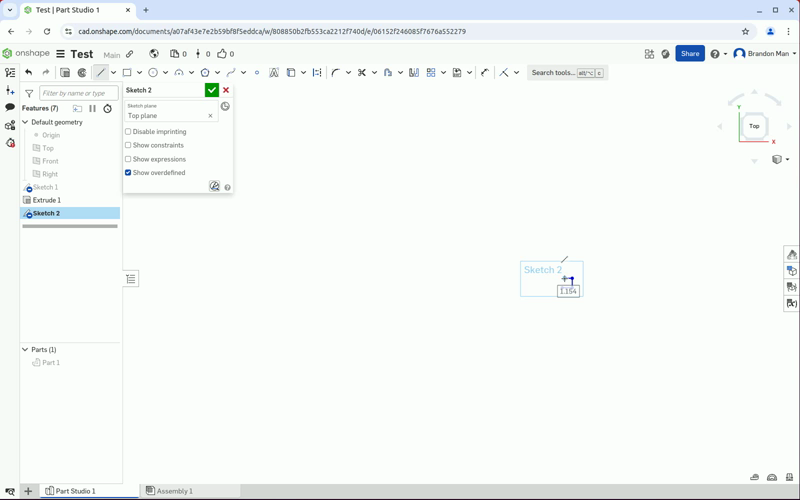
key(esc)
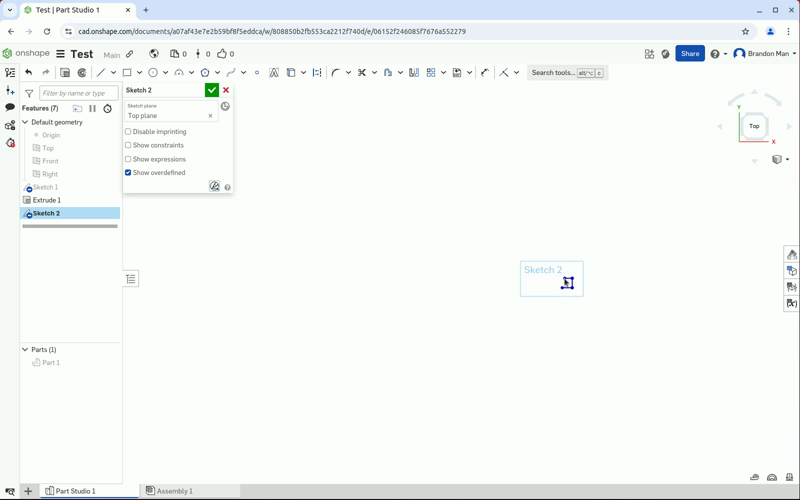
key(a)
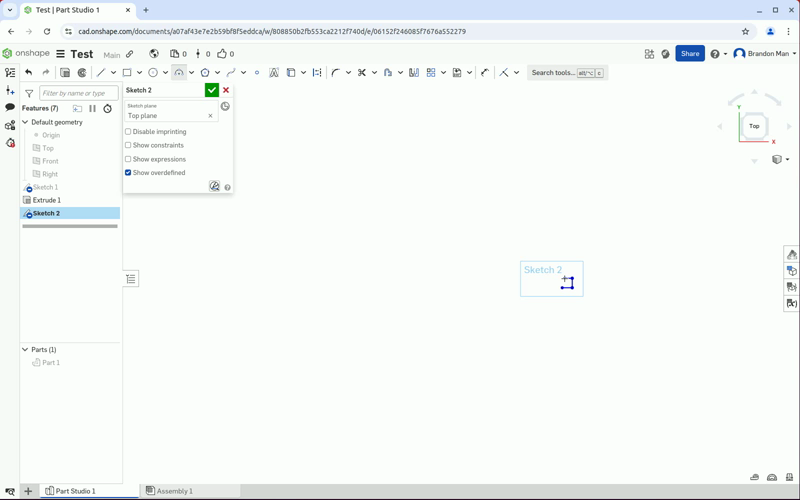
mouse_move(564, 278)
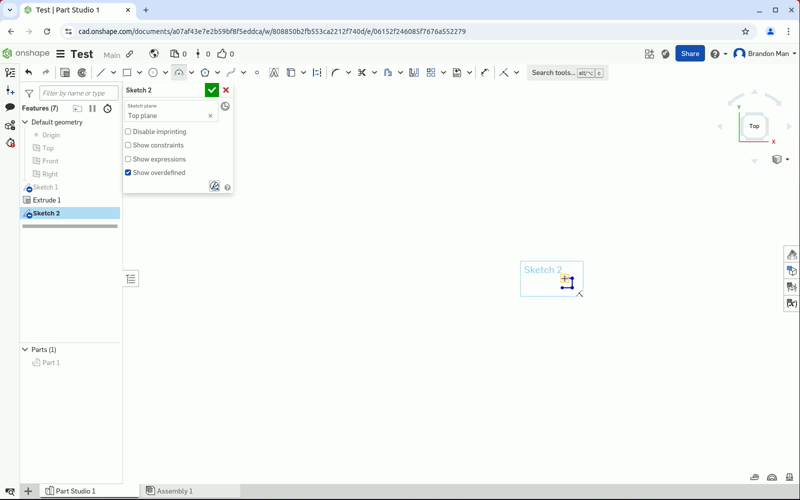
click(564, 278)
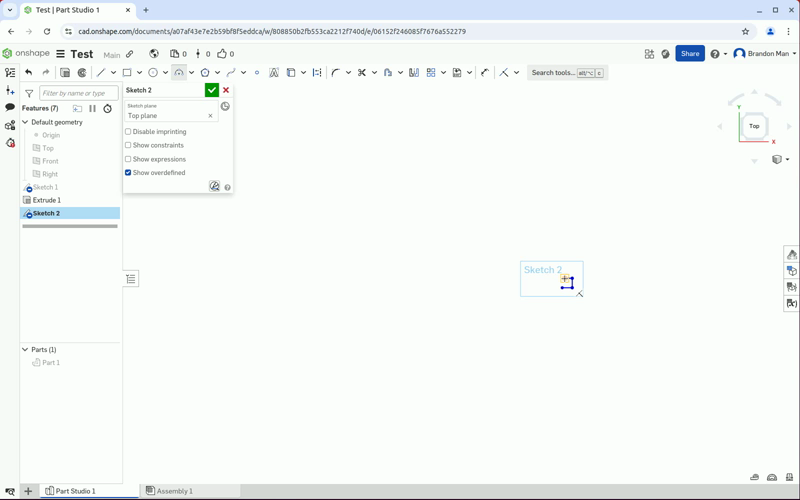
mouse_move(564, 287)
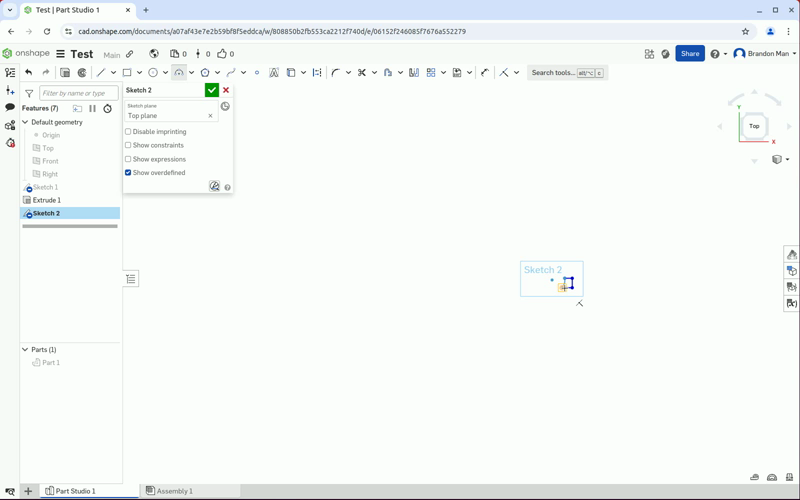
click(564, 287)
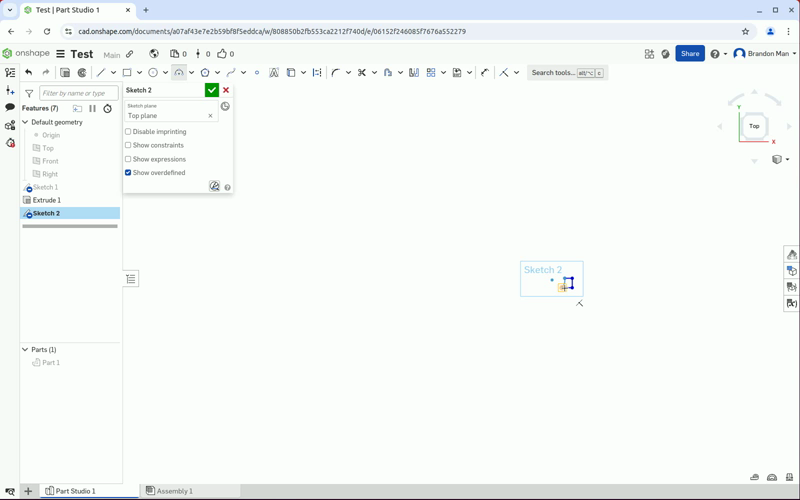
key_down(shift)
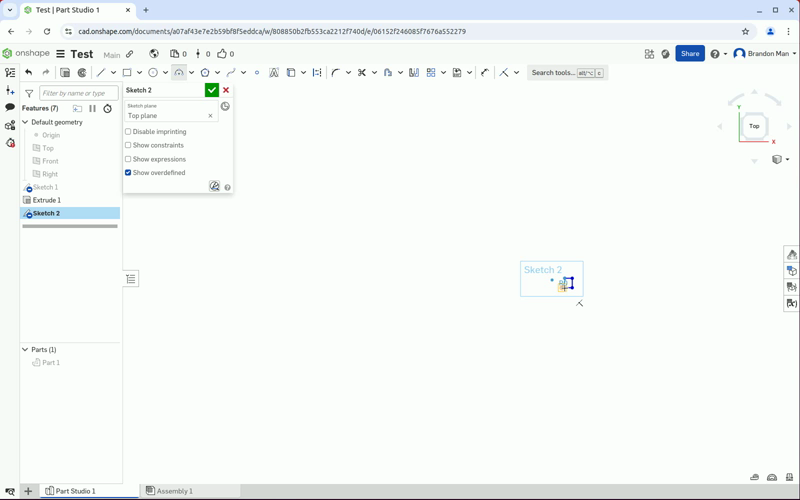
mouse_move(569, 282)
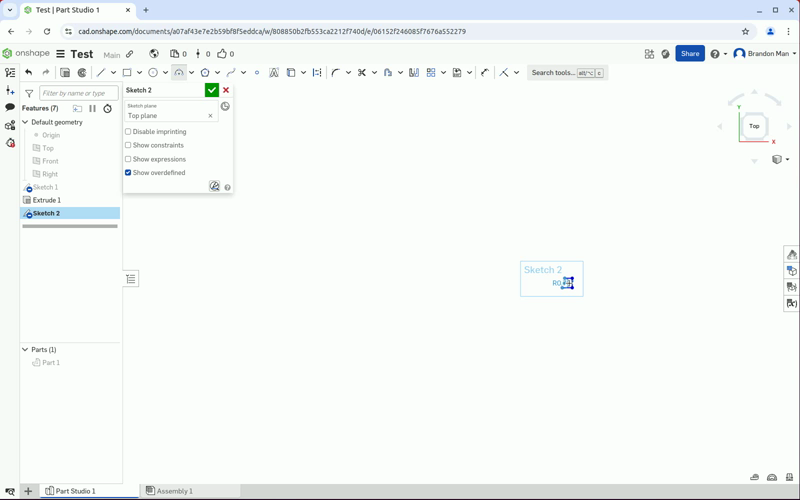
click(569, 282)
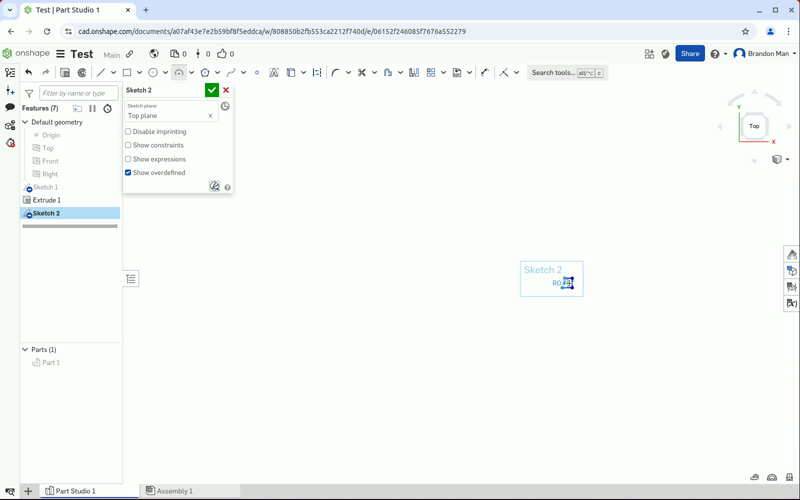
key_up(shift)
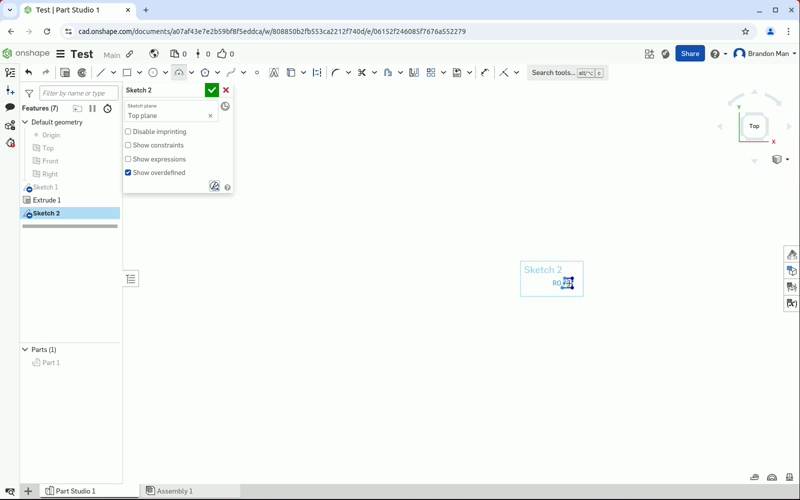
key(esc)
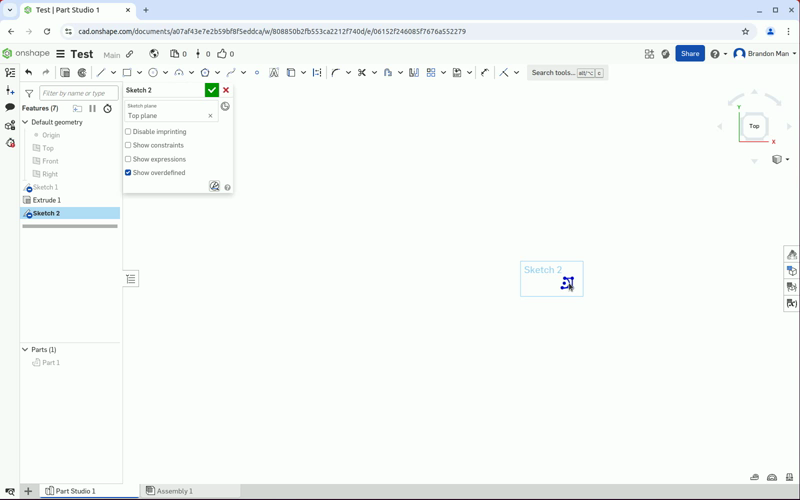
mouse_move(567, 282)
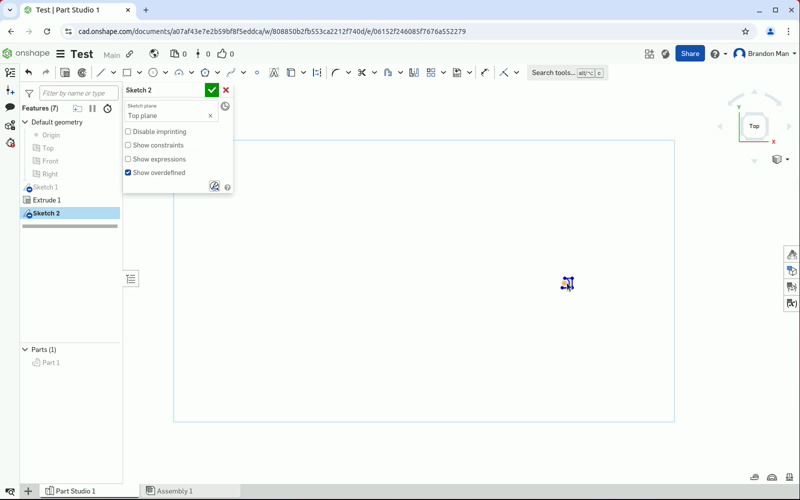
scroll(6)
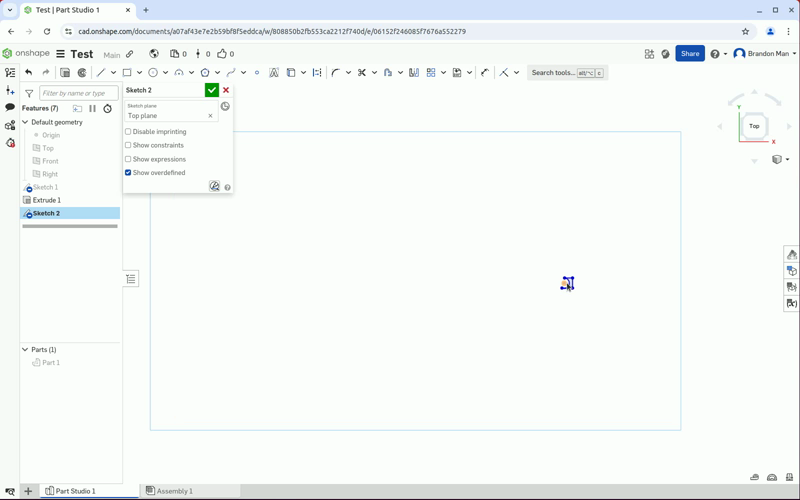
scroll(6)
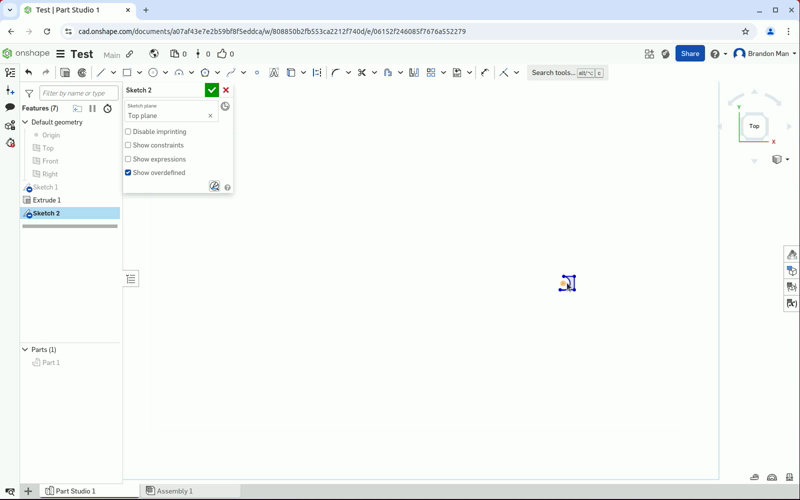
scroll(6)
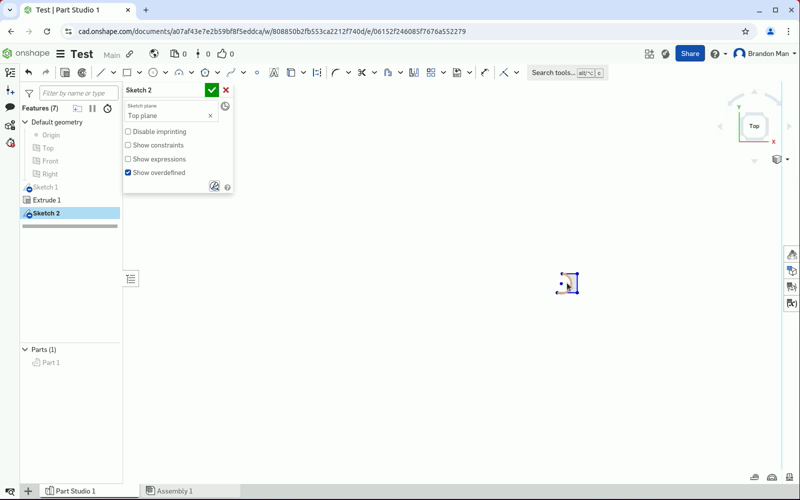
scroll(6)
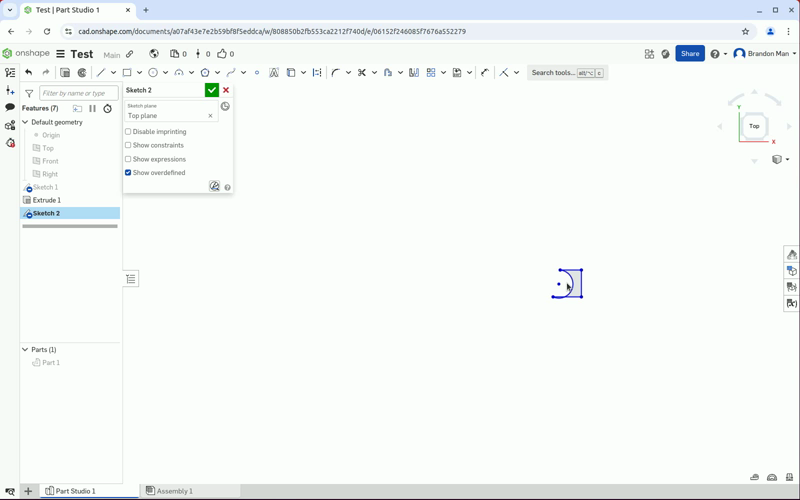
scroll(6)
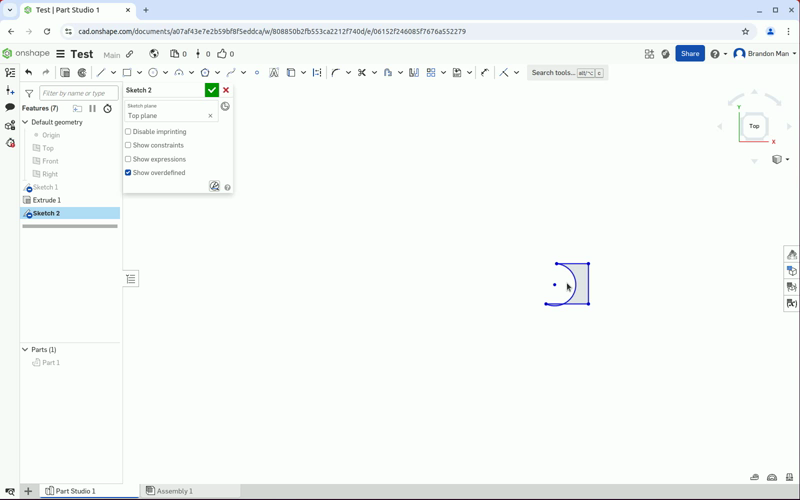
scroll(6)
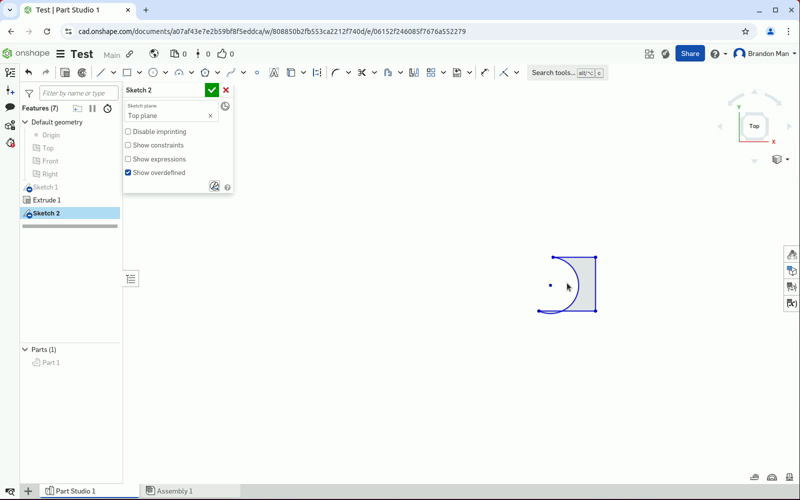
scroll(6)
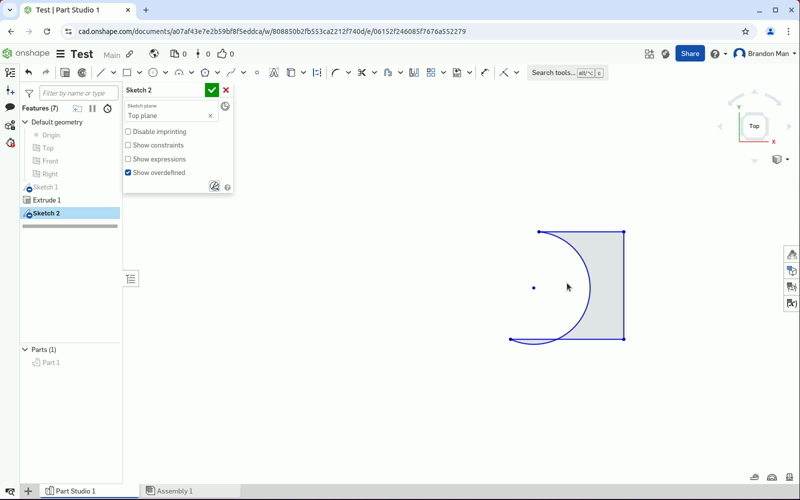
click(567, 282)
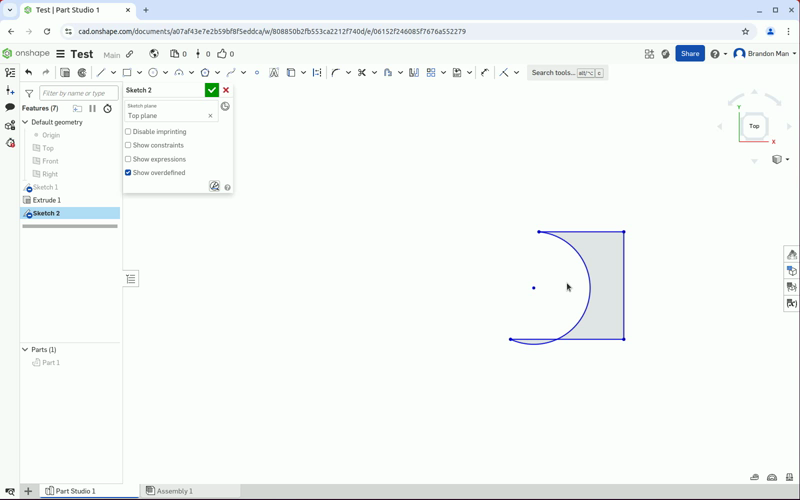
scroll(-6)
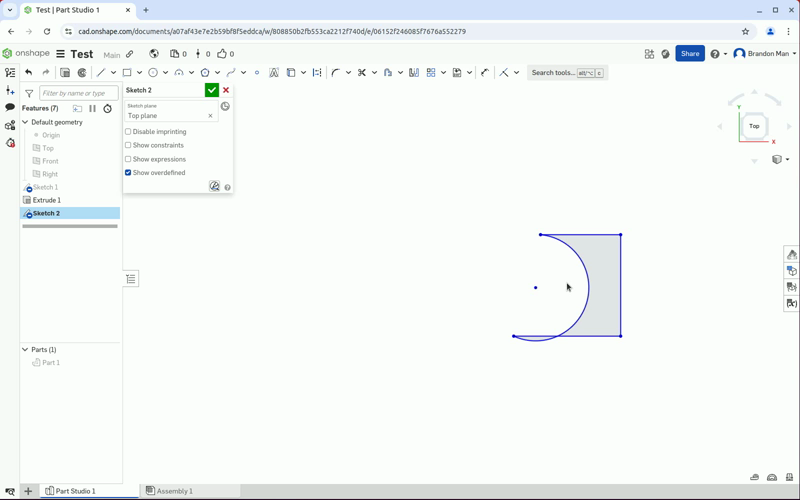
scroll(-6)
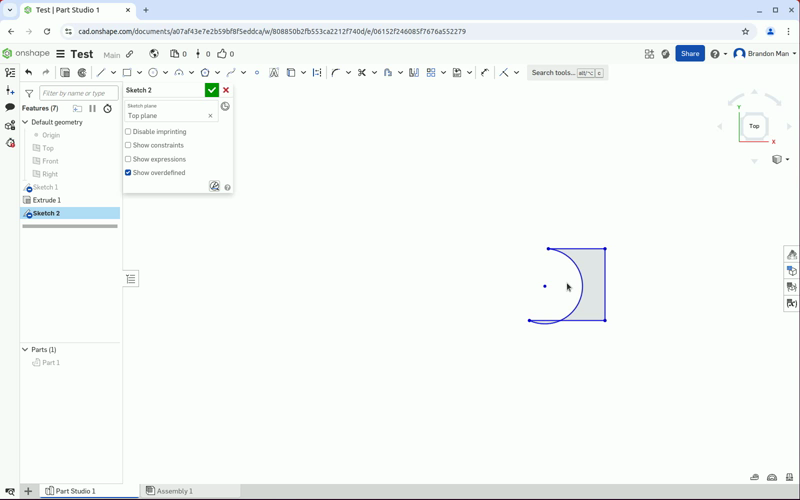
scroll(-6)
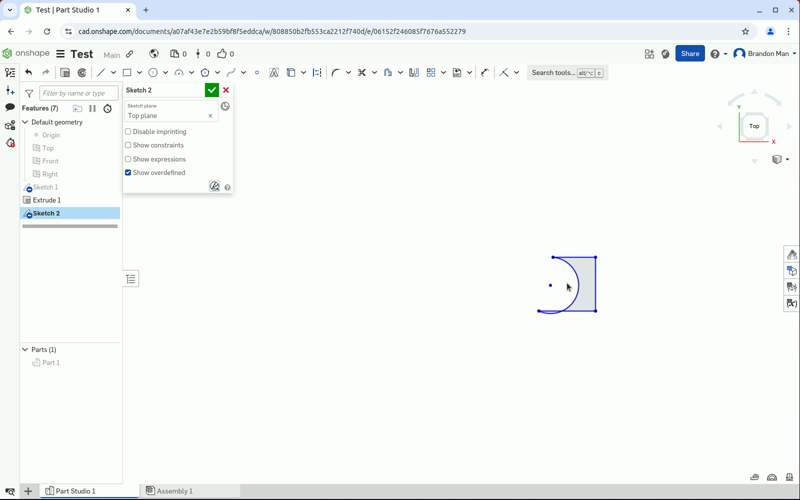
scroll(-6)
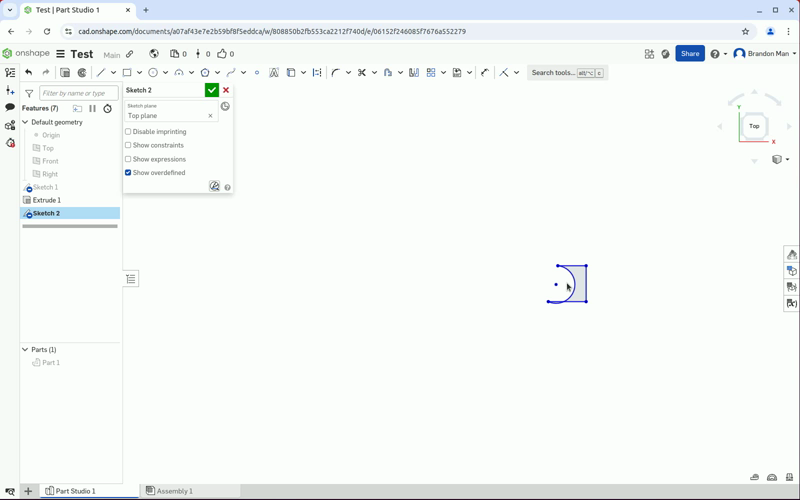
scroll(-6)
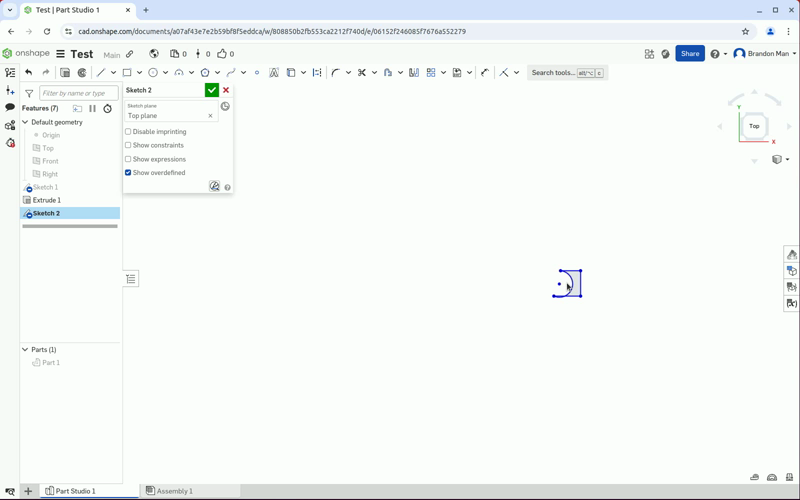
scroll(-6)
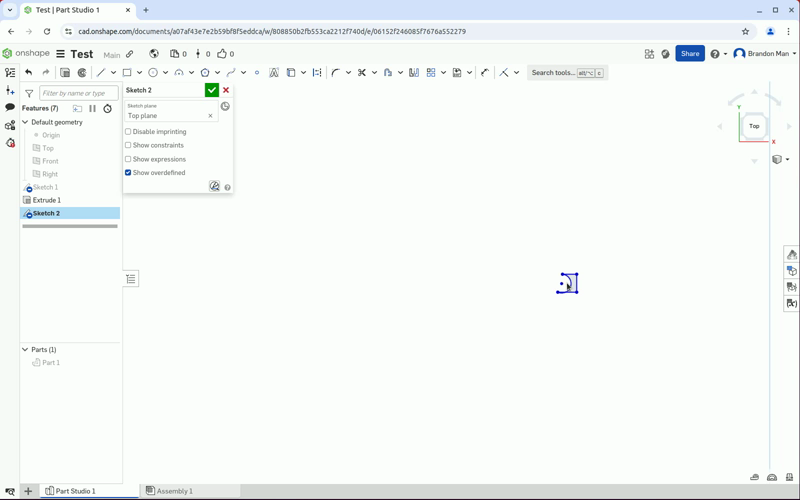
scroll(-6)
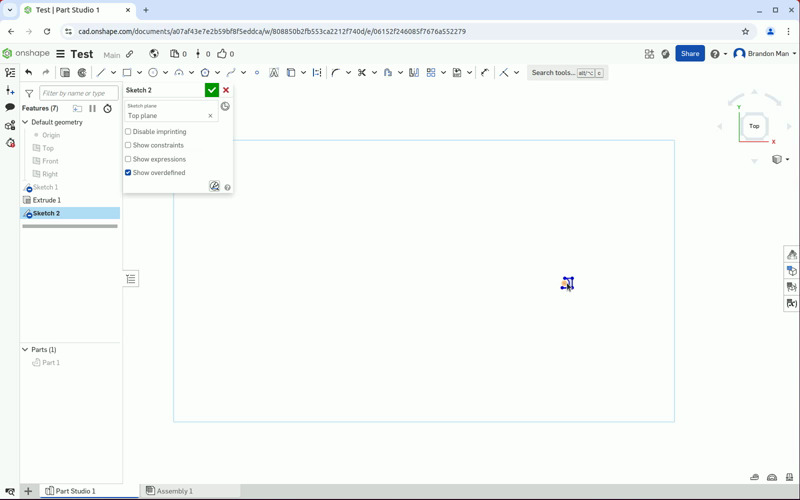
mouse_move(73, 352)
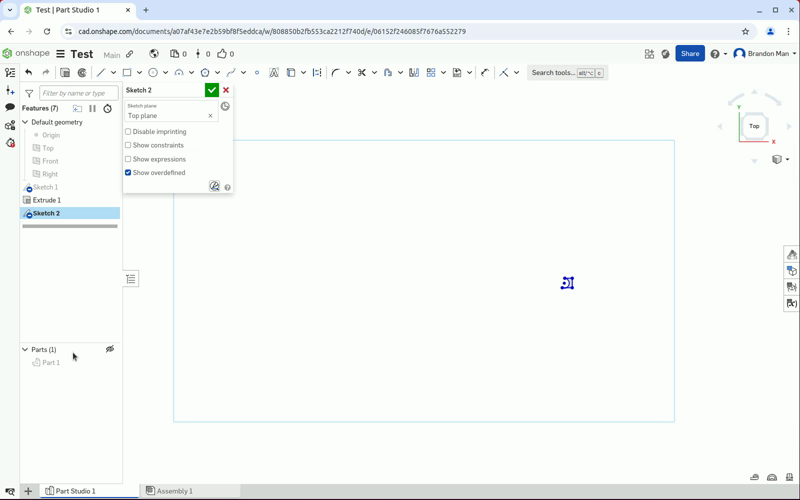
key(shift+y)
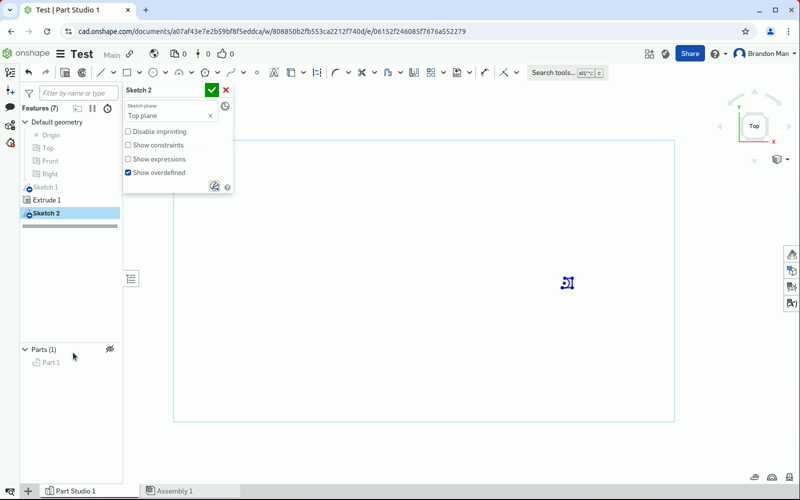
key(shift+e)
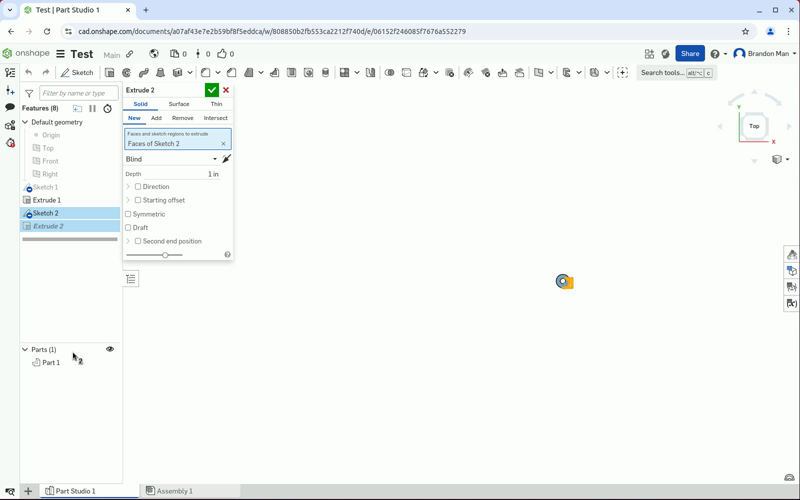
mouse_move(143, 106)
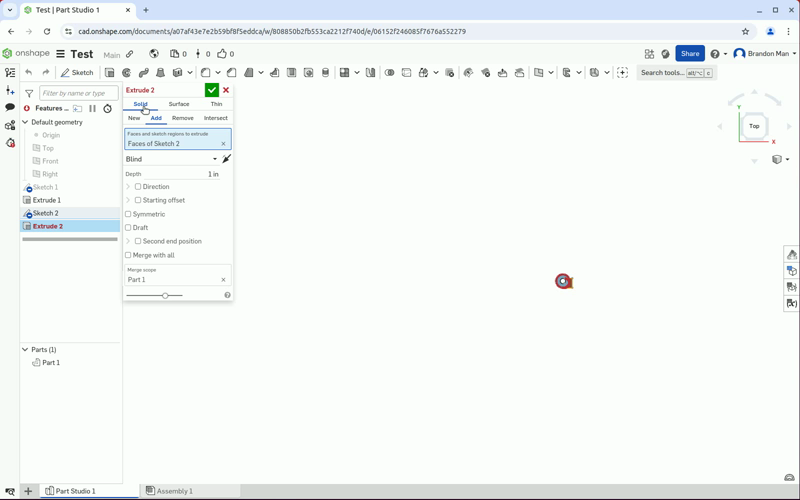
click(143, 106)
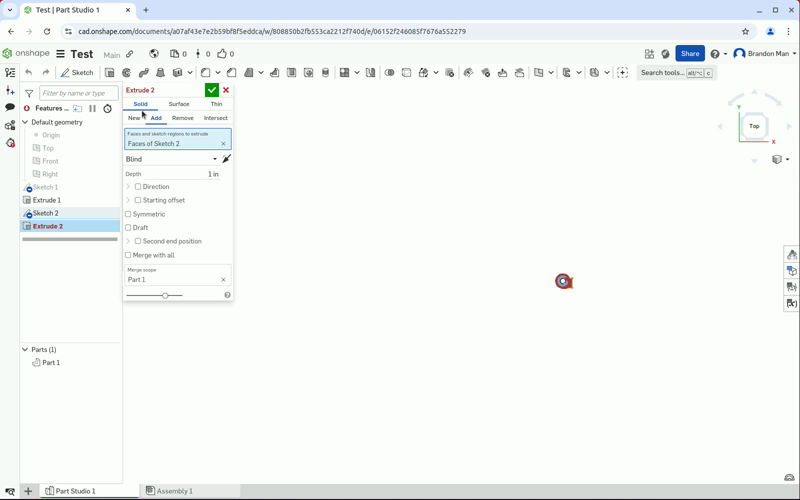
mouse_move(137, 120)
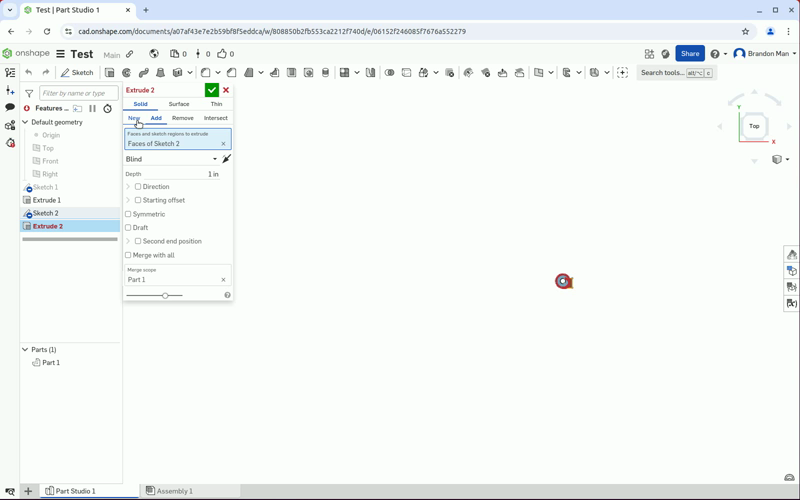
click(137, 120)
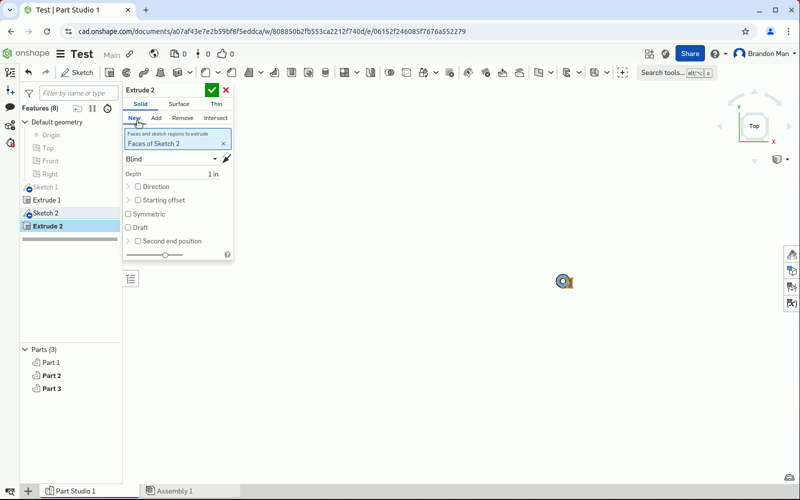
key(tab, 4)
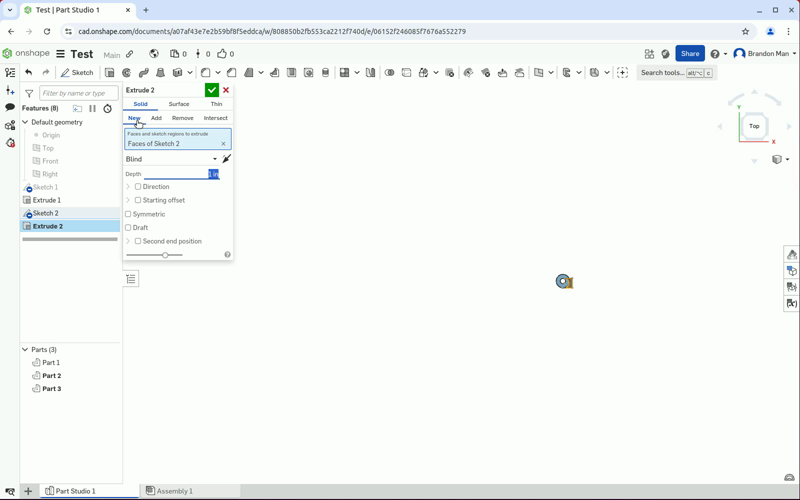
text(0.481)
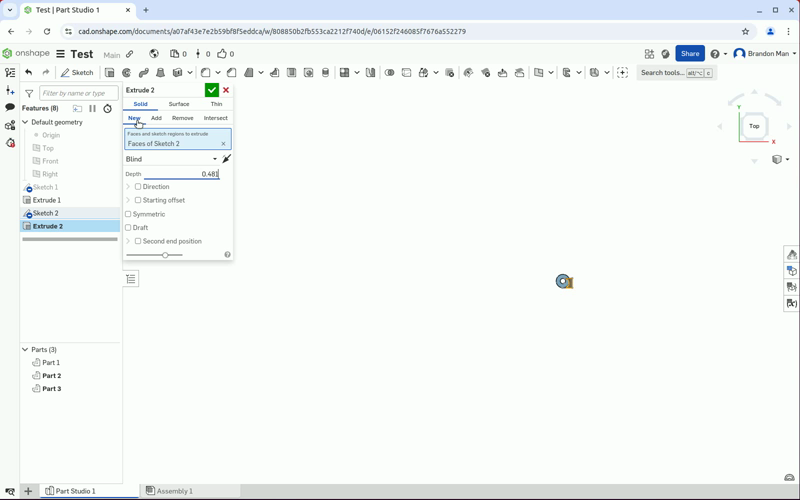
key(enter)
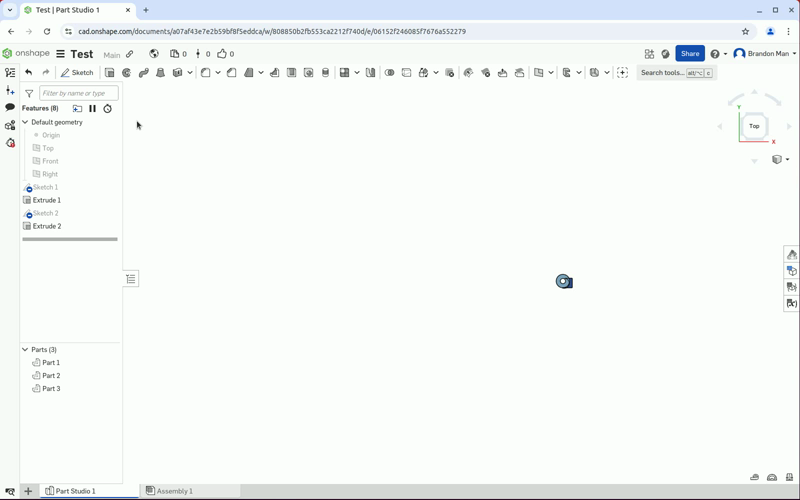
key(shift+h)
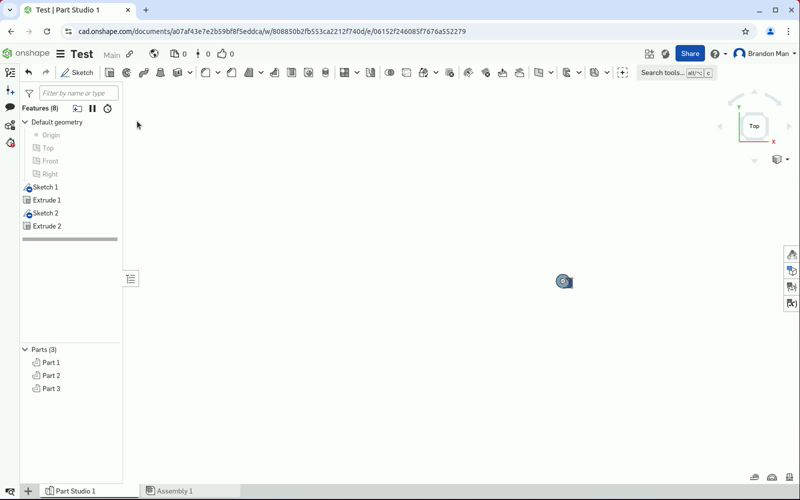
key(shift+h)
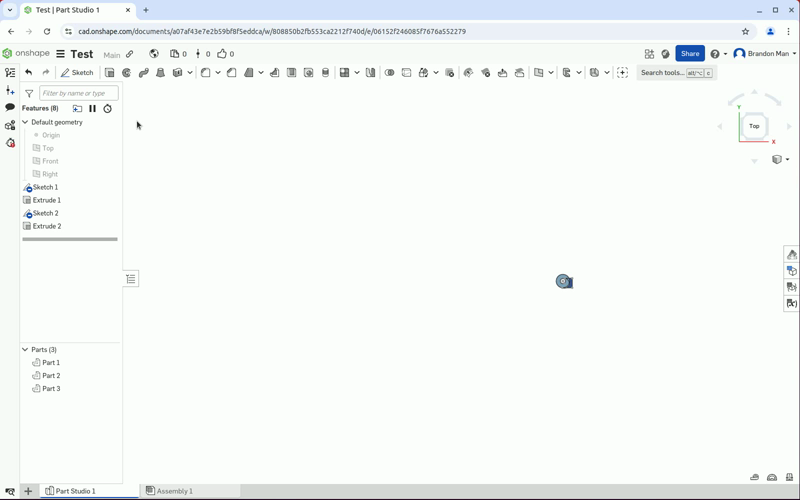
key(shift+7)
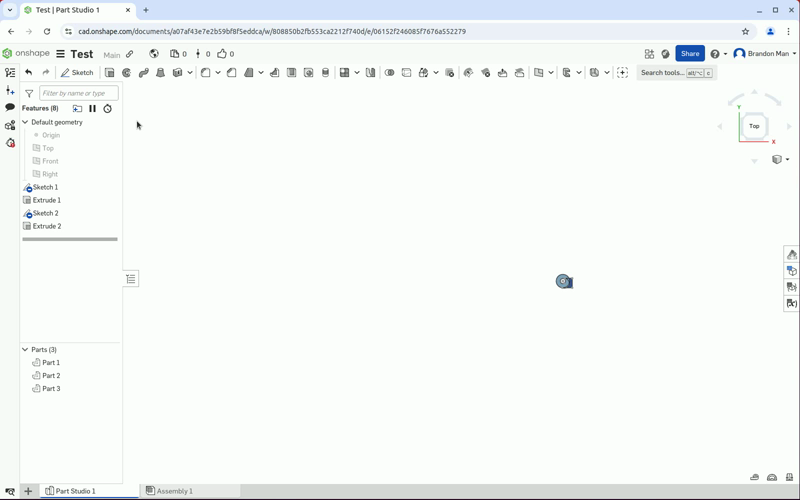
key(up, 3)
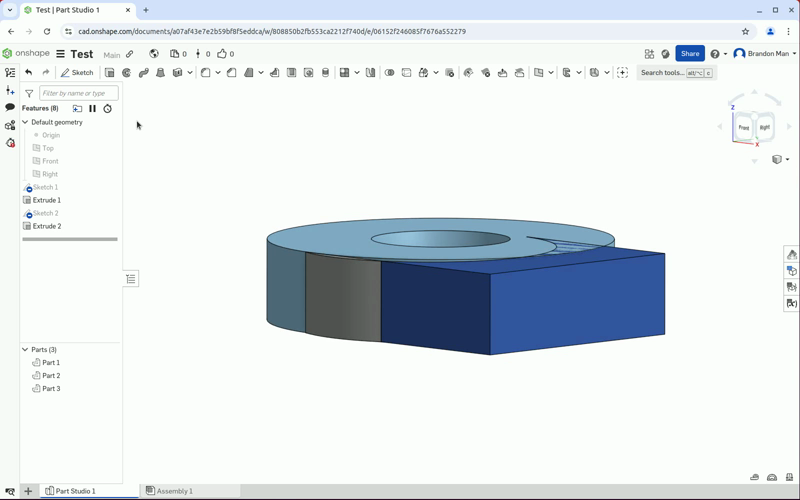
key(left, 3)
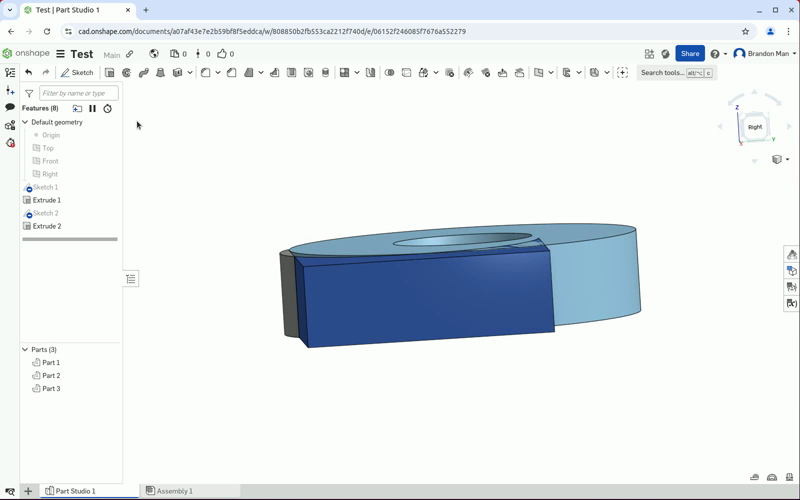
key(right, 3)
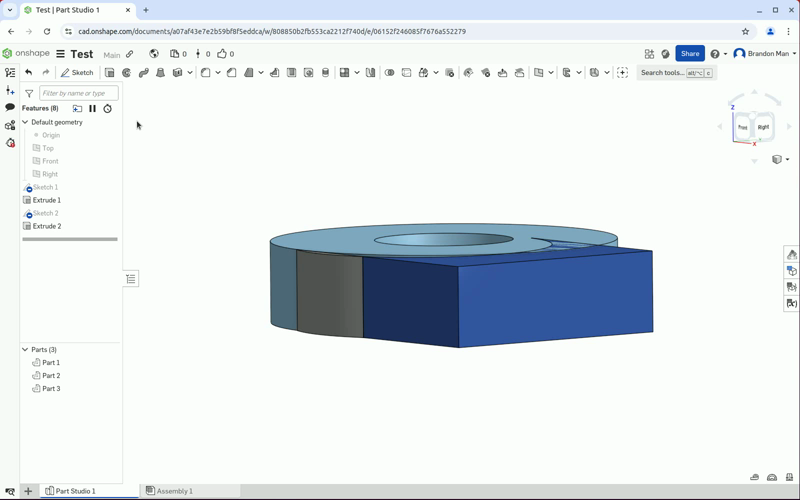
key(down, 3)
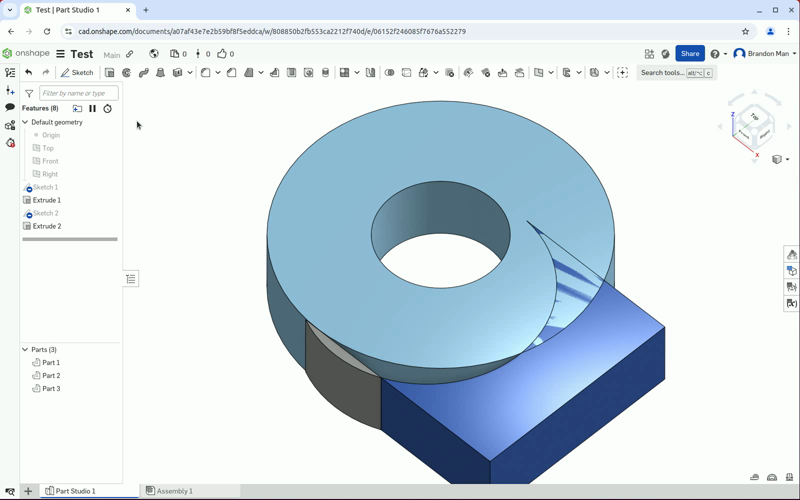
mouse_move(73, 189)
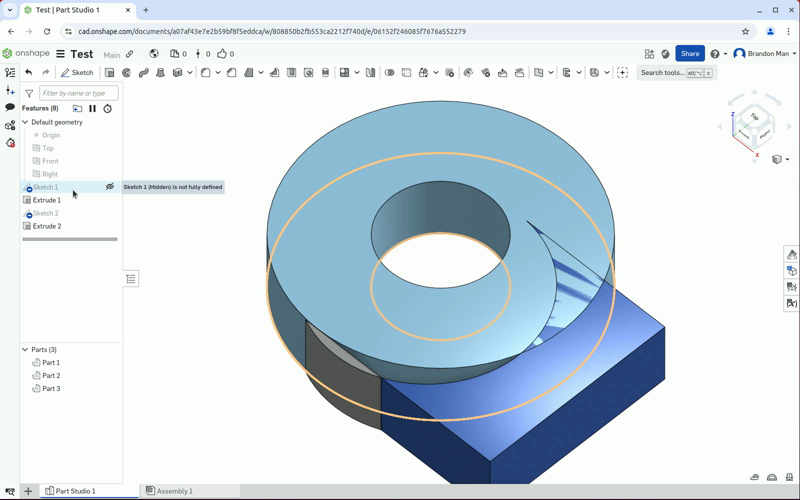
click(73, 189)